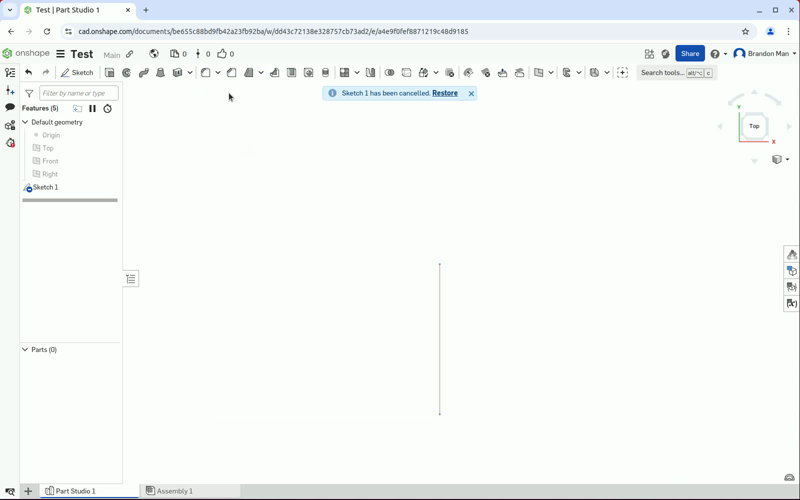
key(shift+h)
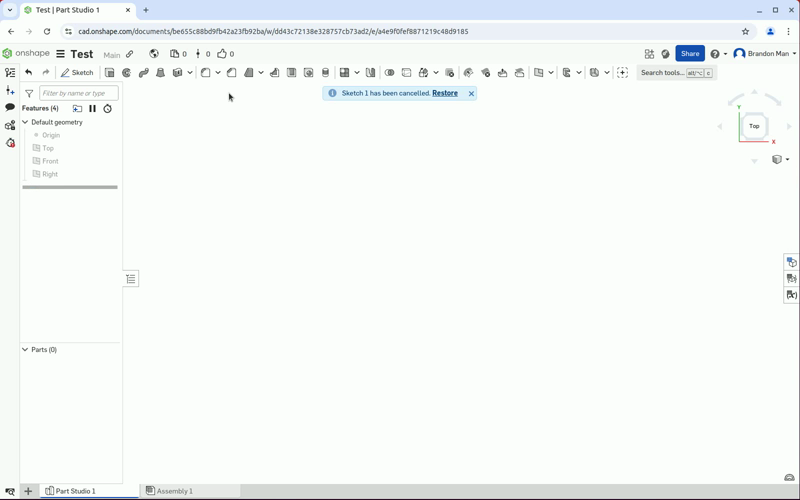
mouse_move(73, 352)
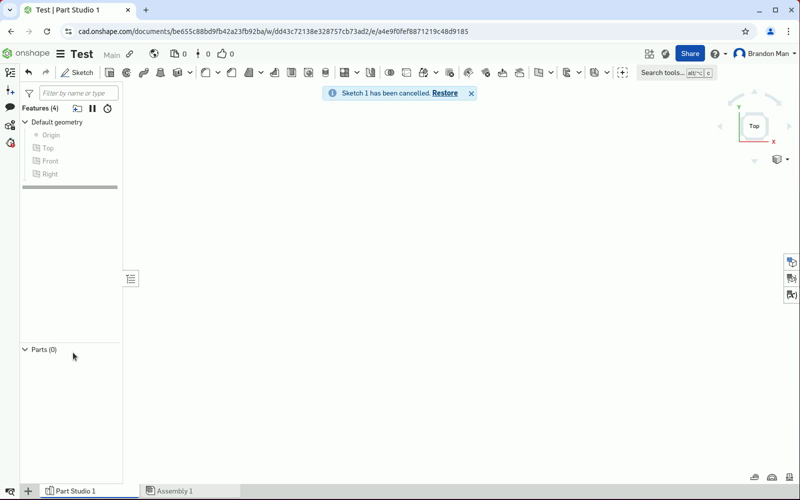
key(y)
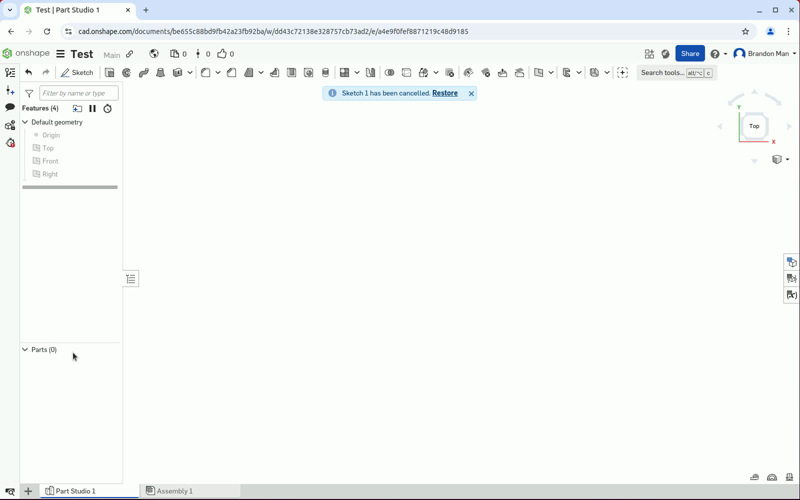
key(shift+p)
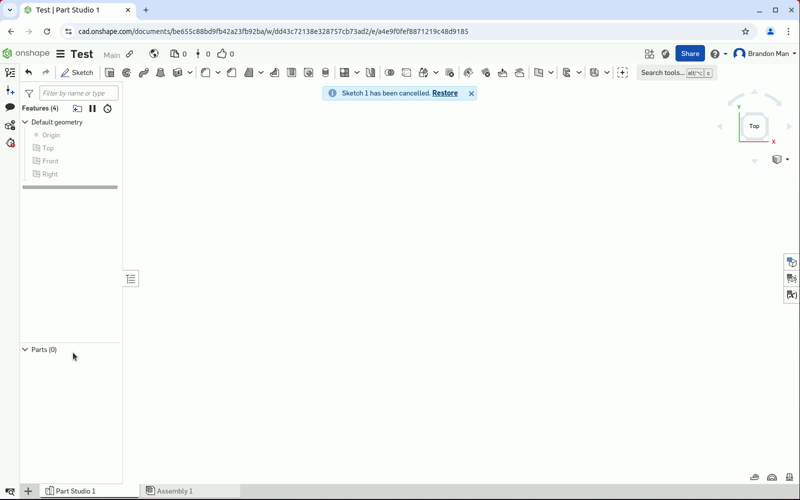
key(space)
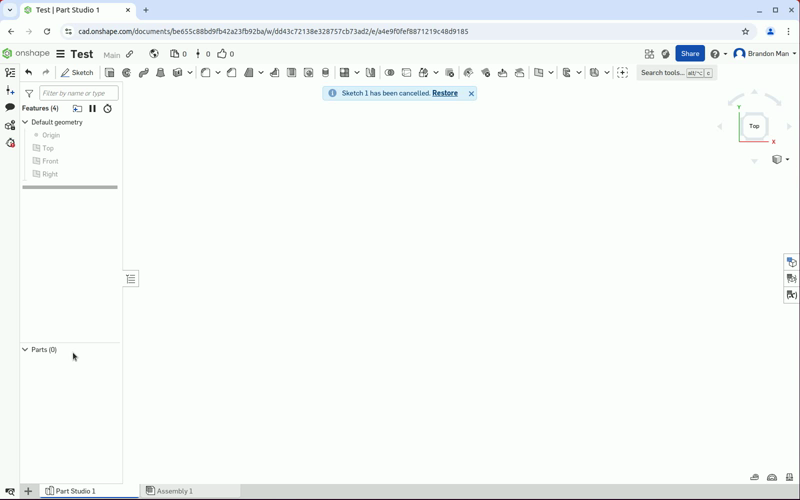
key_down(shift)
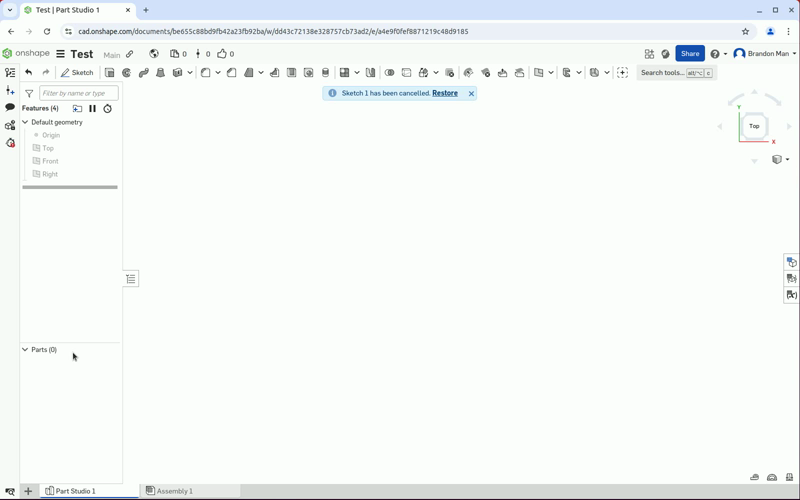
key(up)
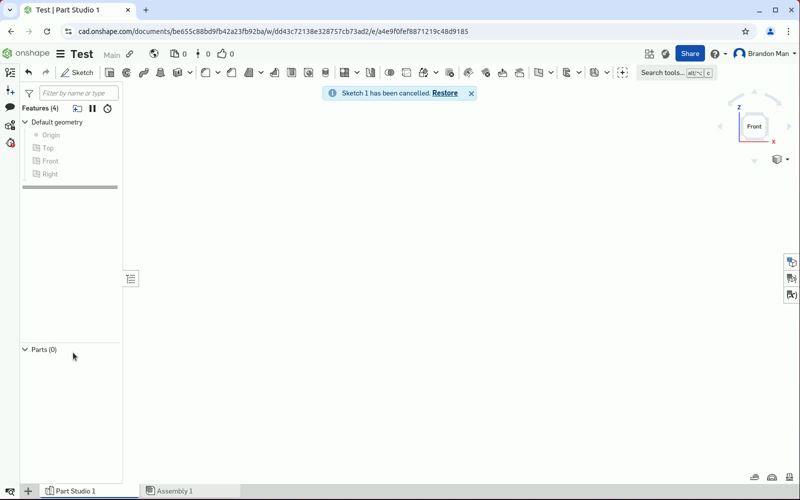
key_up(shift)
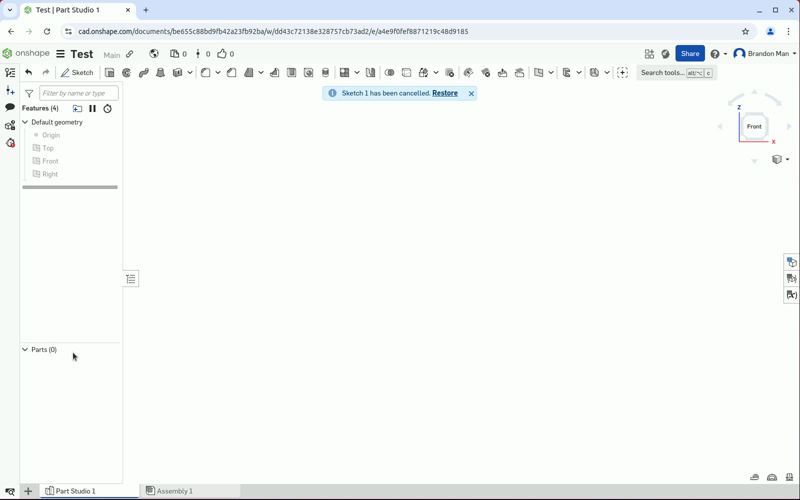
key(space)
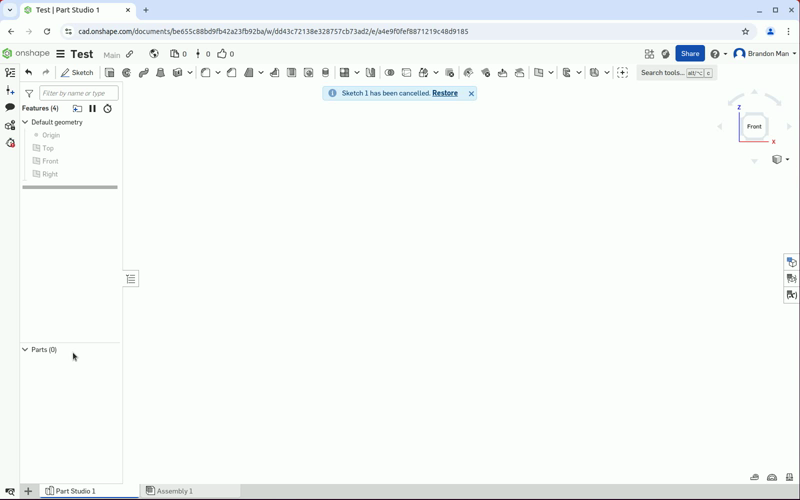
key_down(shift)
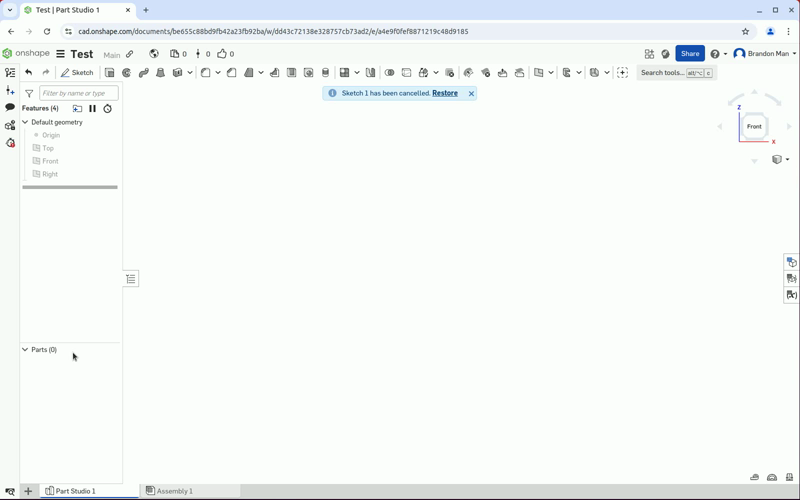
key(left)
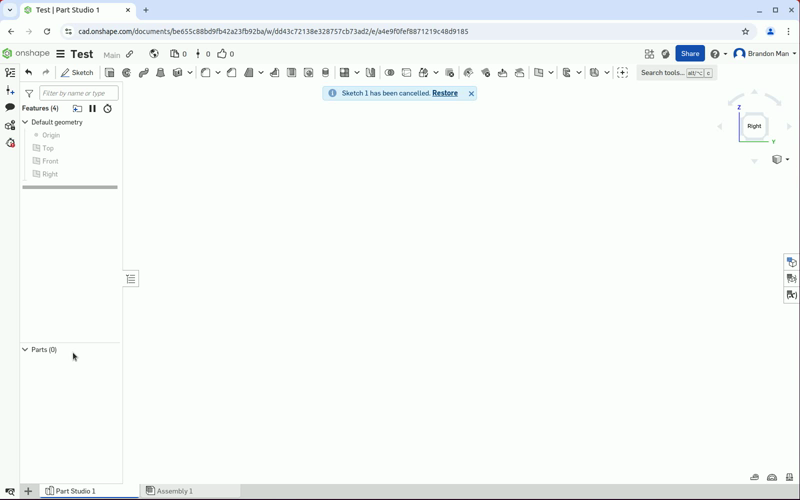
key_up(shift)
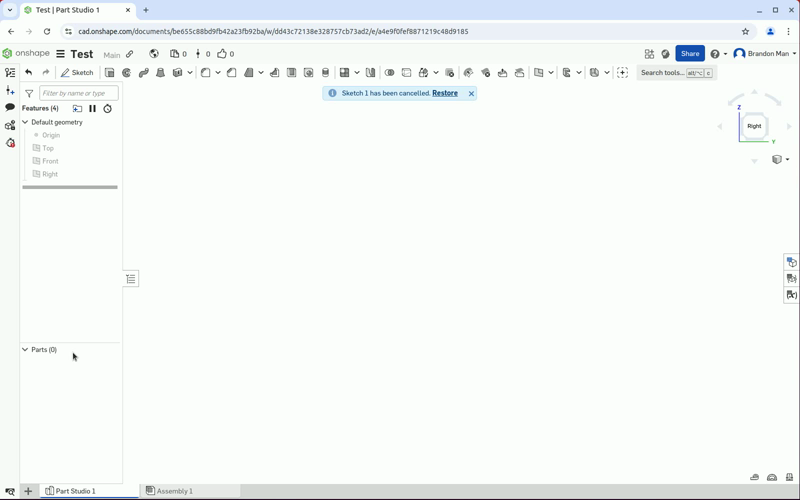
mouse_move(73, 352)
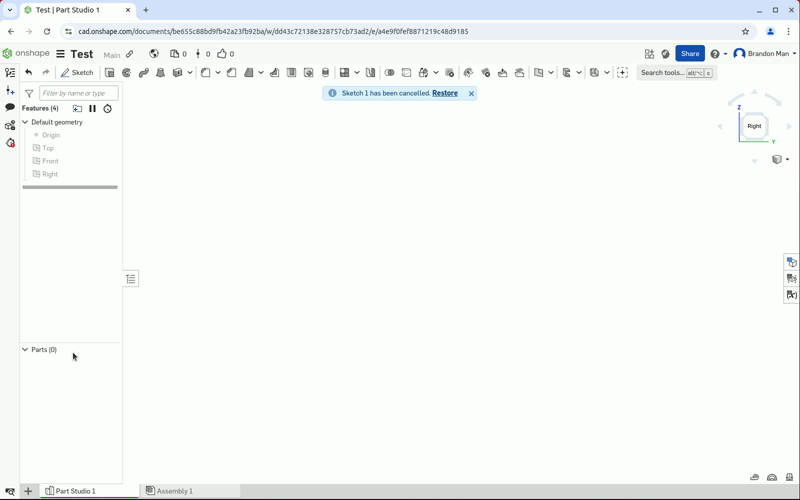
key(shift+y)
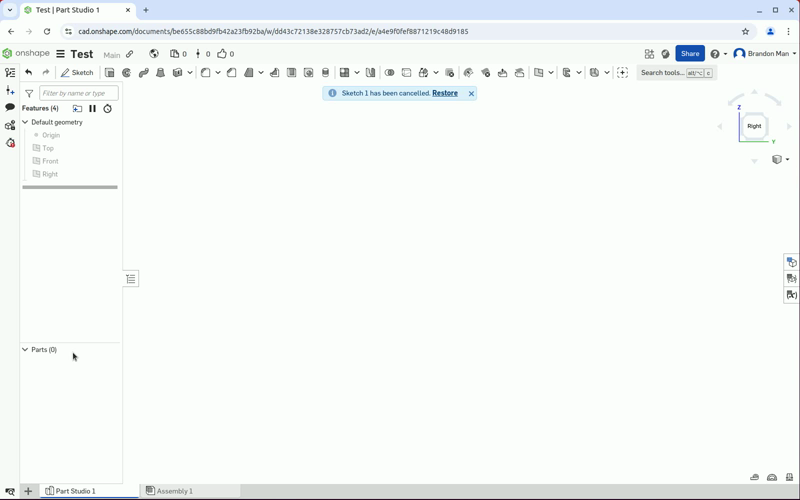
key(shift+s)
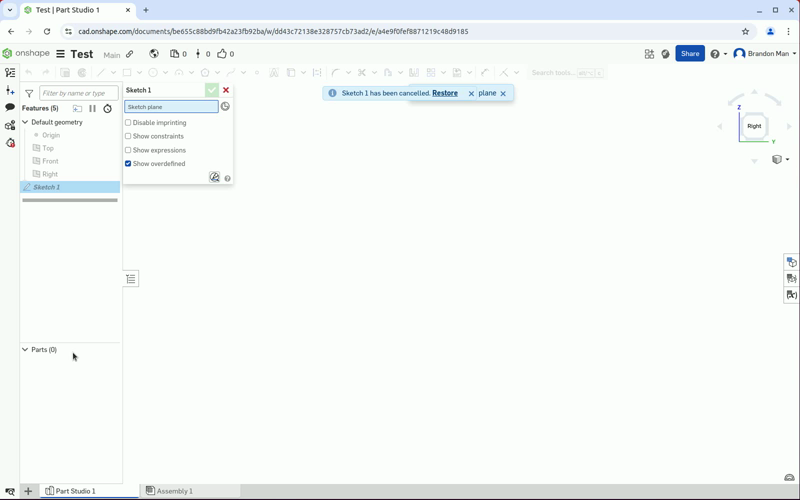
mouse_move(73, 176)
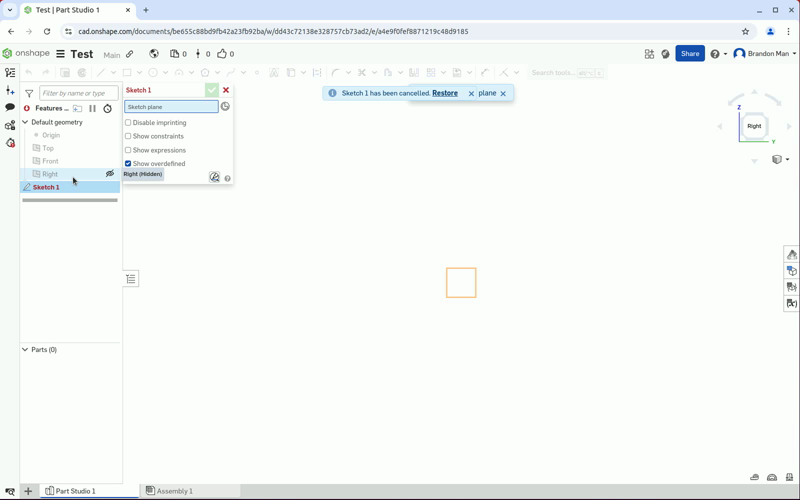
click(73, 176)
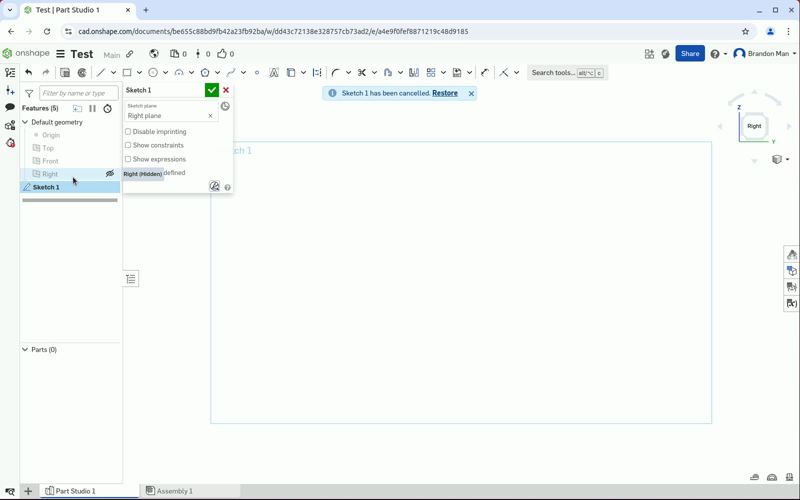
mouse_move(73, 352)
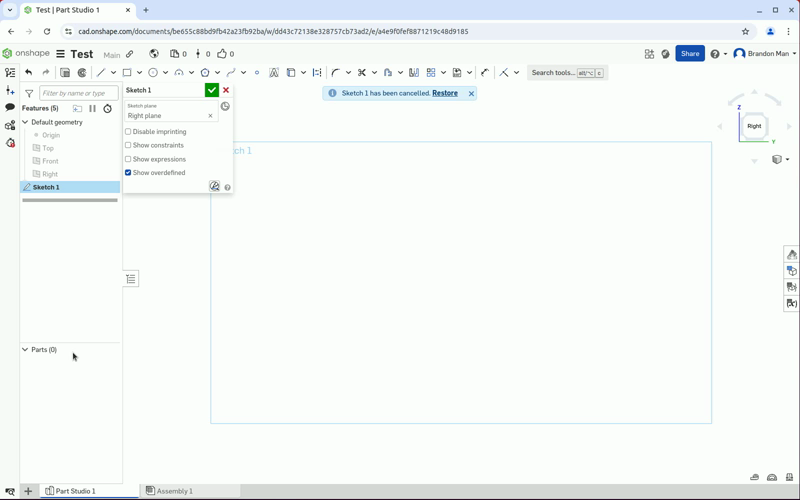
key(y)
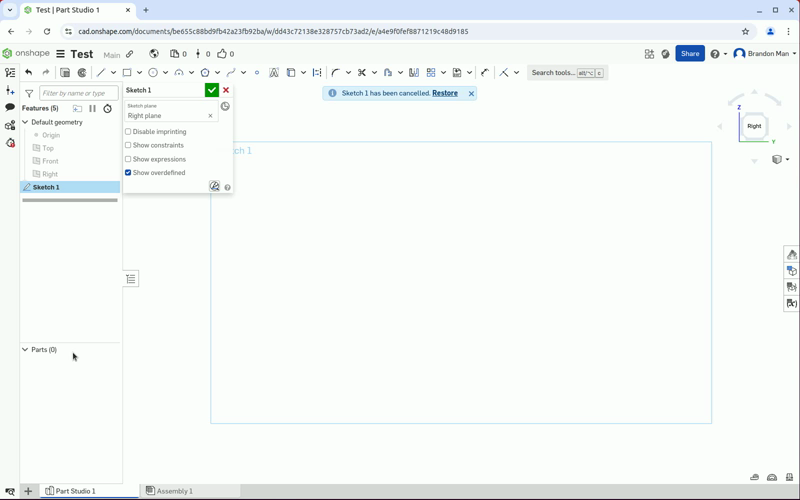
key(l)
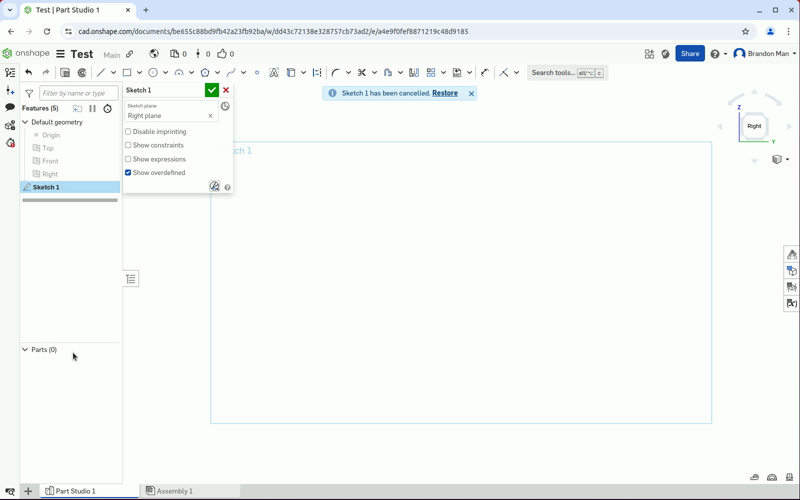
key_down(shift)
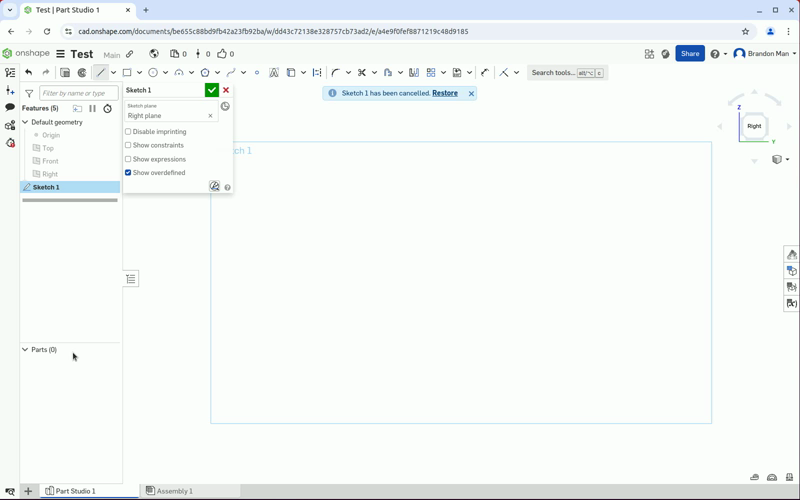
mouse_move(447, 321)
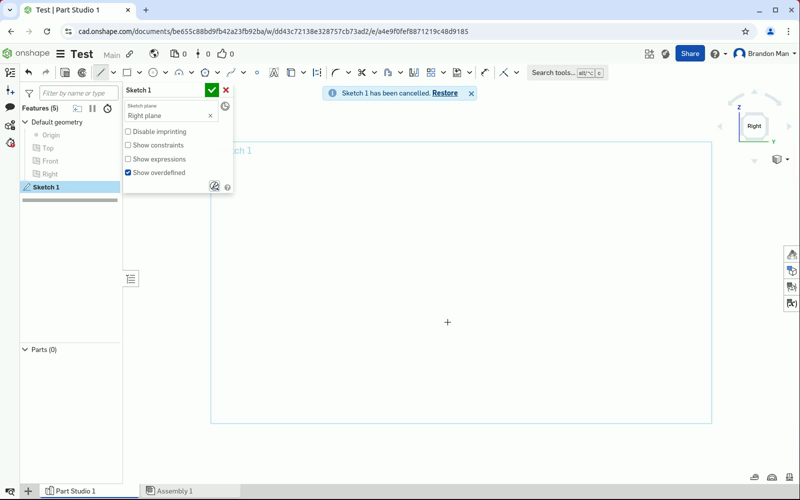
click(447, 321)
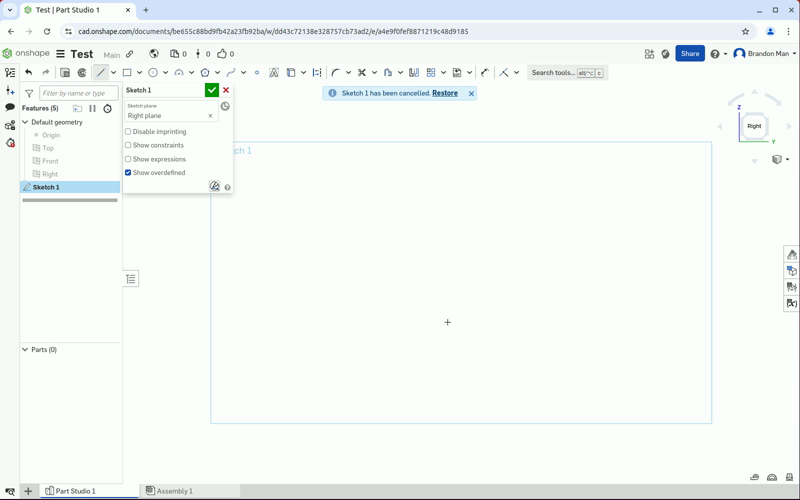
key_up(shift)
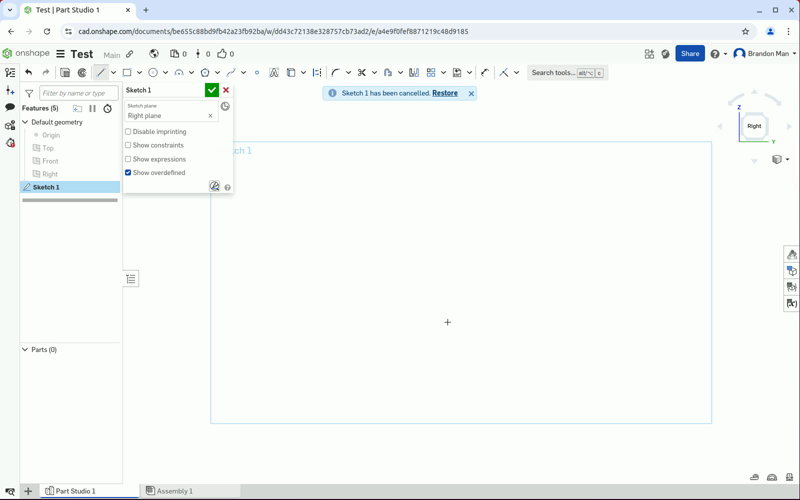
key_down(shift)
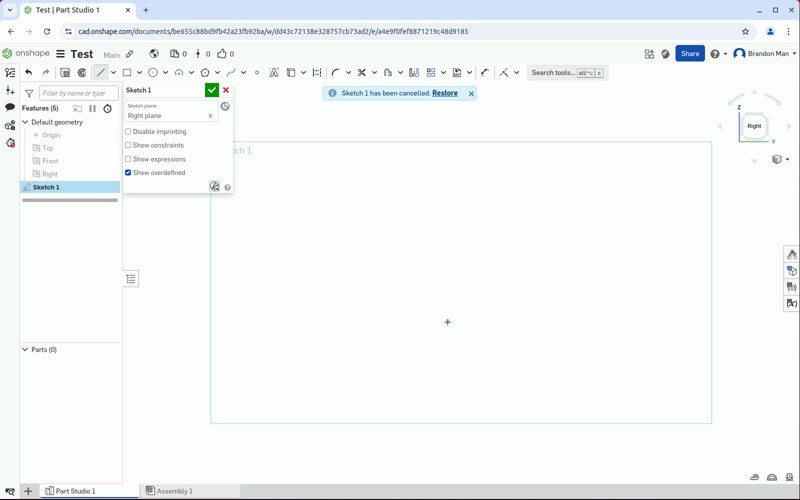
mouse_move(477, 321)
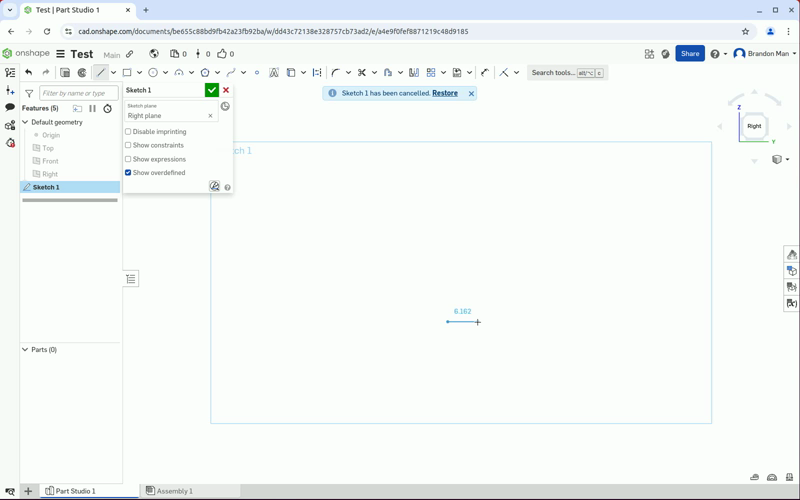
mouse_move(461, 321)
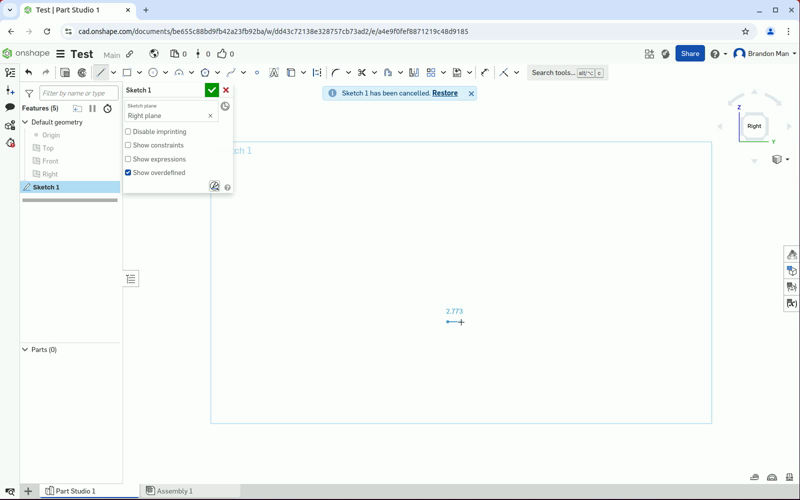
click(461, 321)
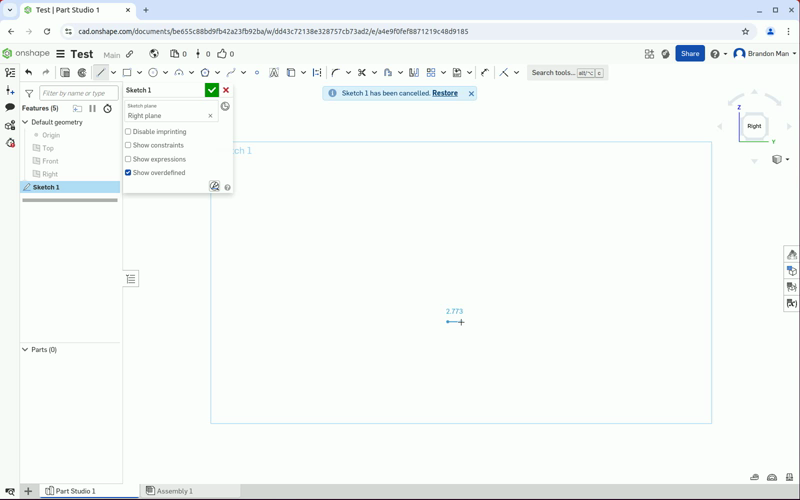
key_up(shift)
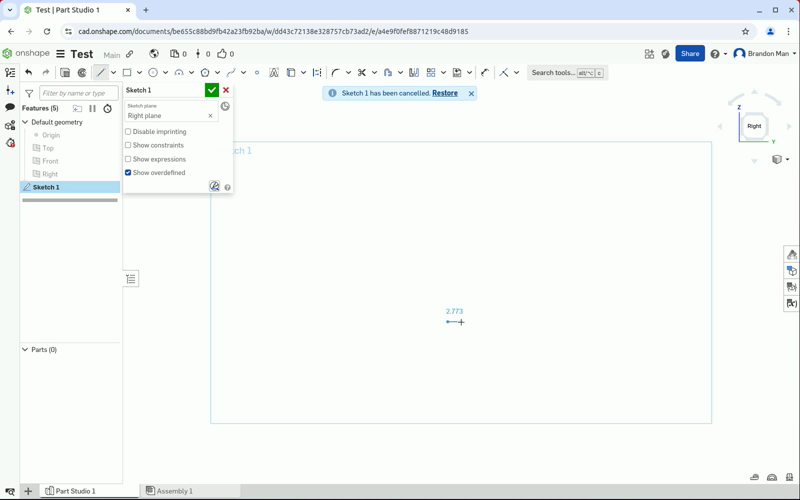
key_down(shift)
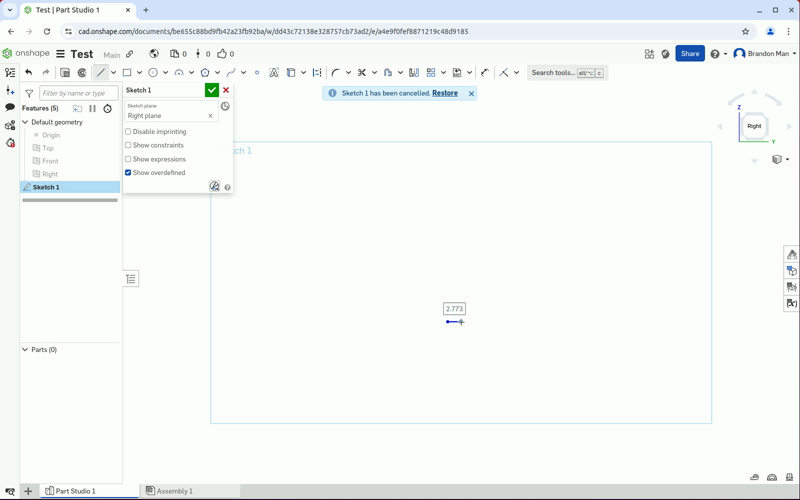
mouse_move(461, 387)
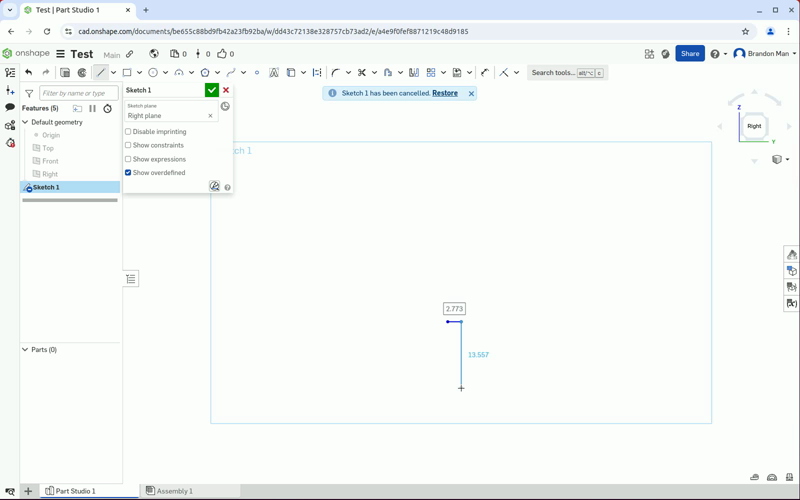
click(461, 387)
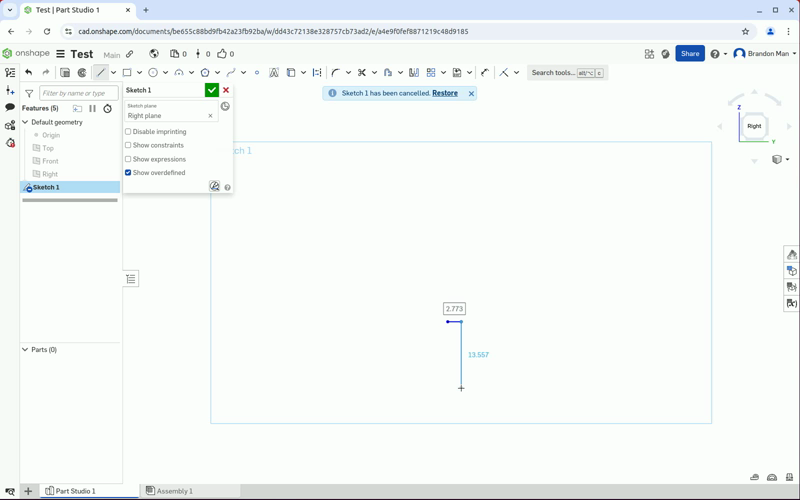
key_up(shift)
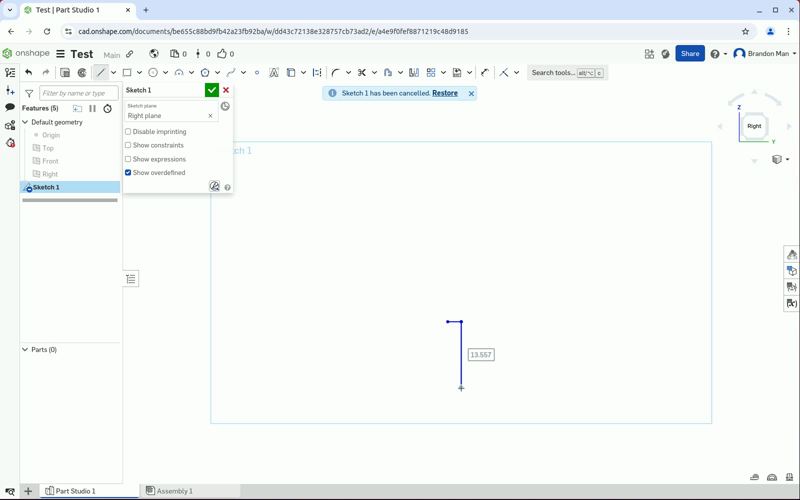
key_down(shift)
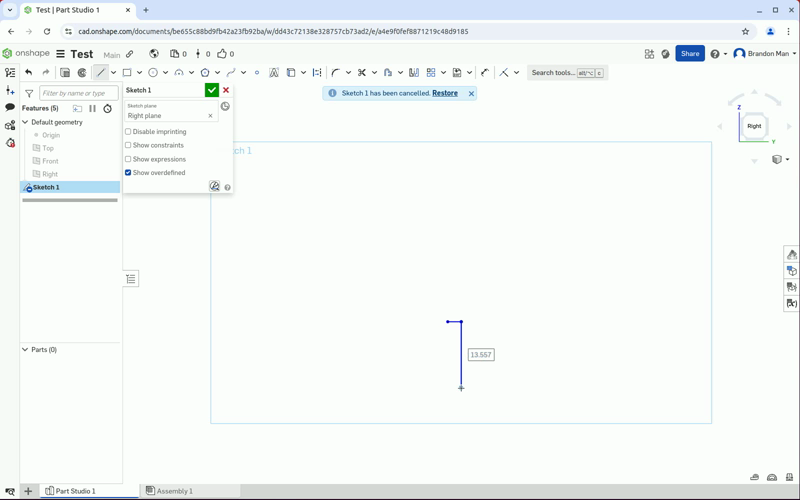
mouse_move(491, 387)
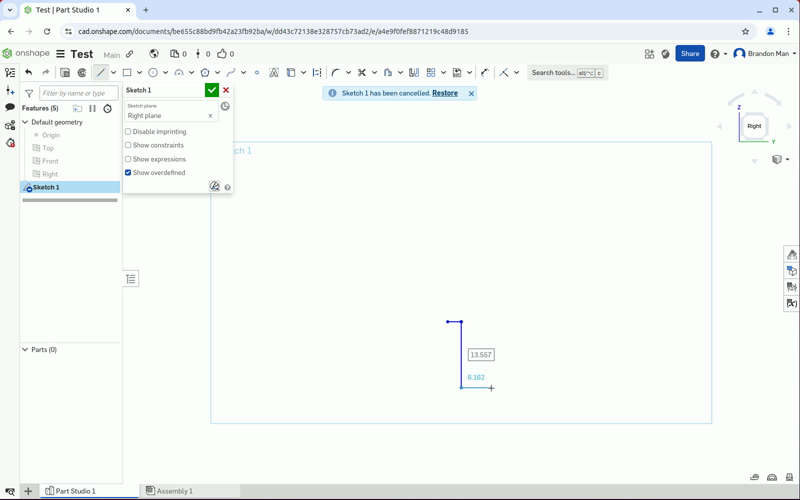
mouse_move(474, 387)
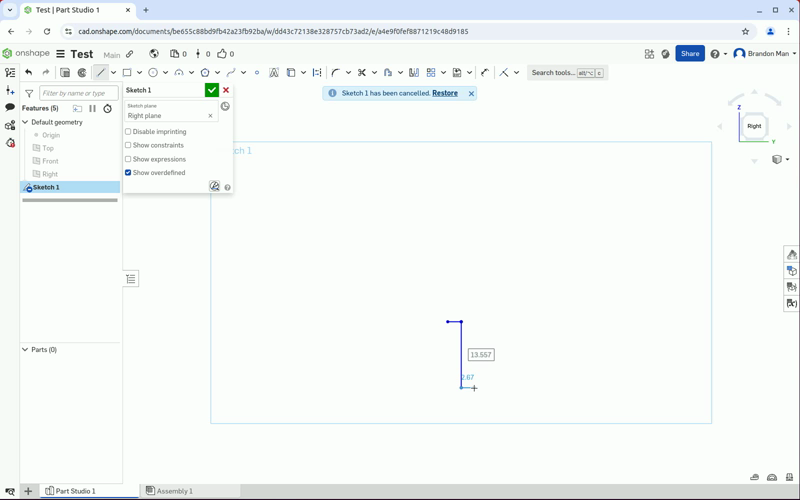
click(474, 387)
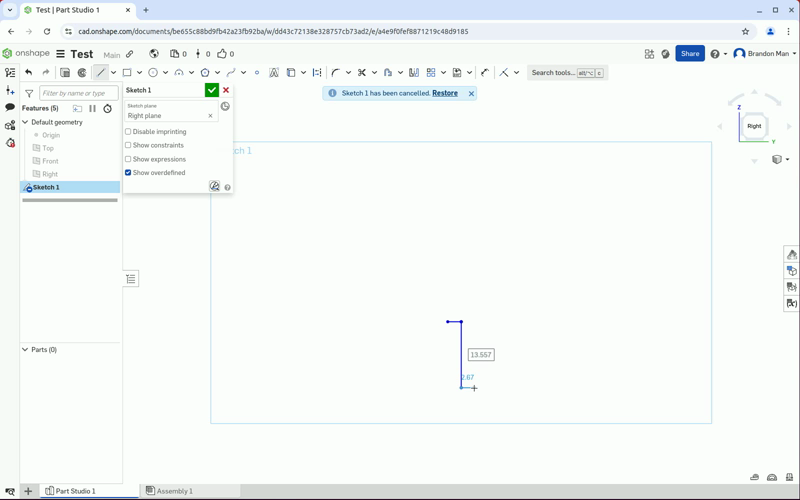
key_up(shift)
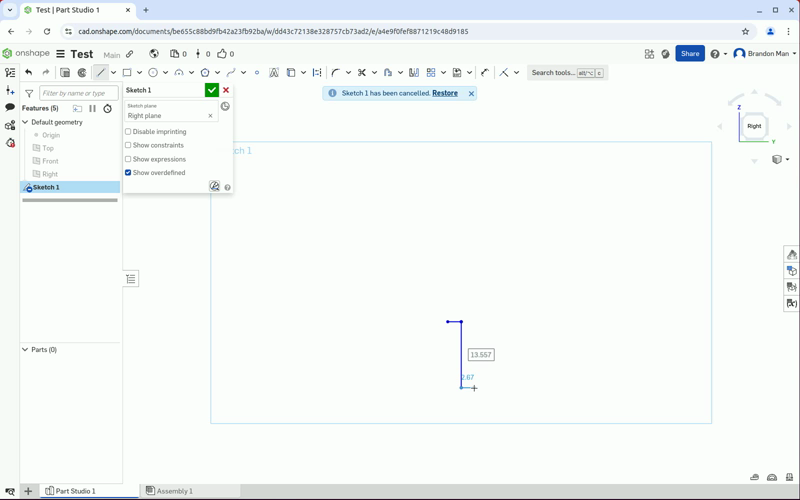
key_down(shift)
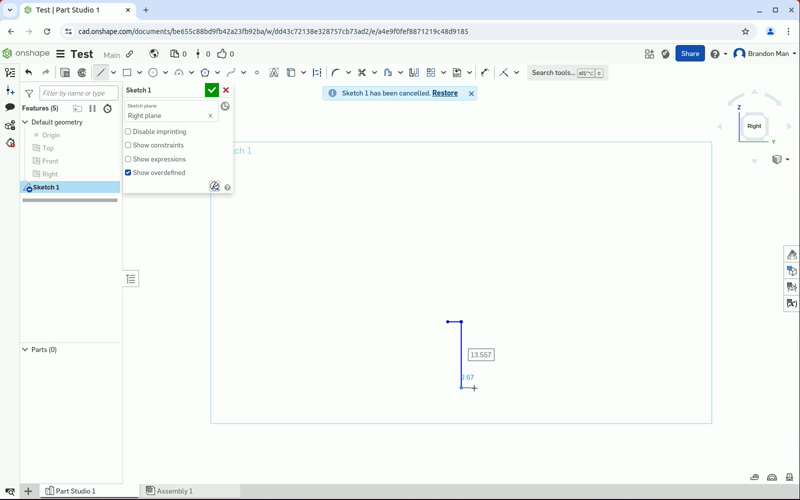
mouse_move(474, 321)
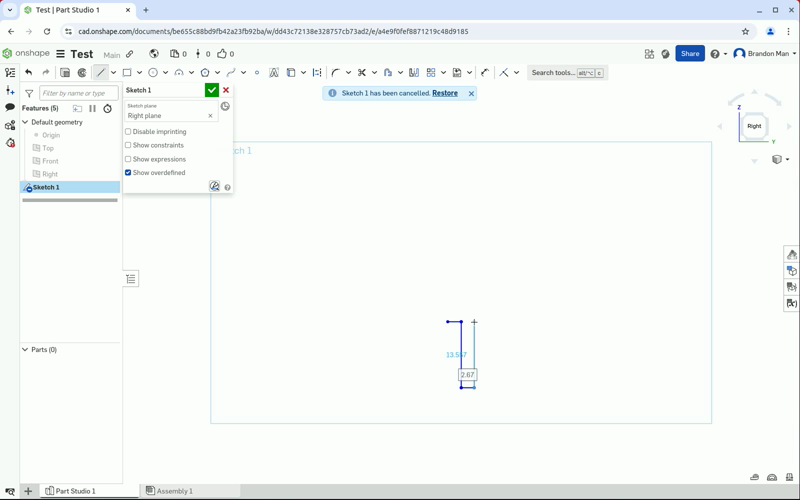
click(474, 321)
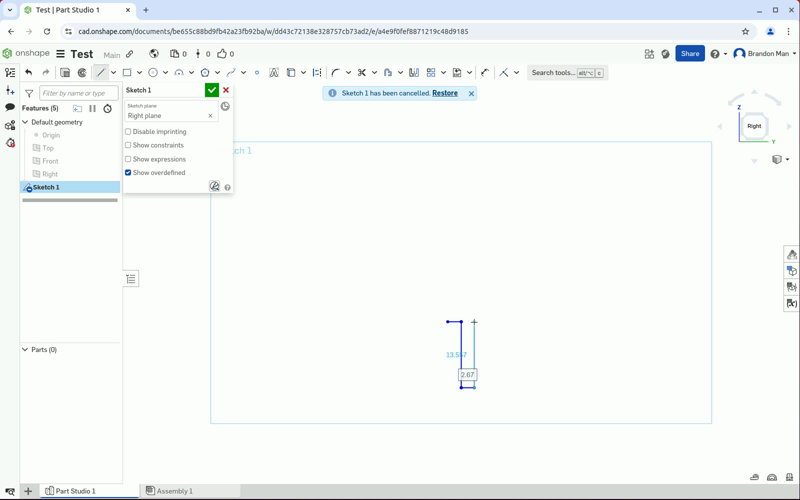
key_up(shift)
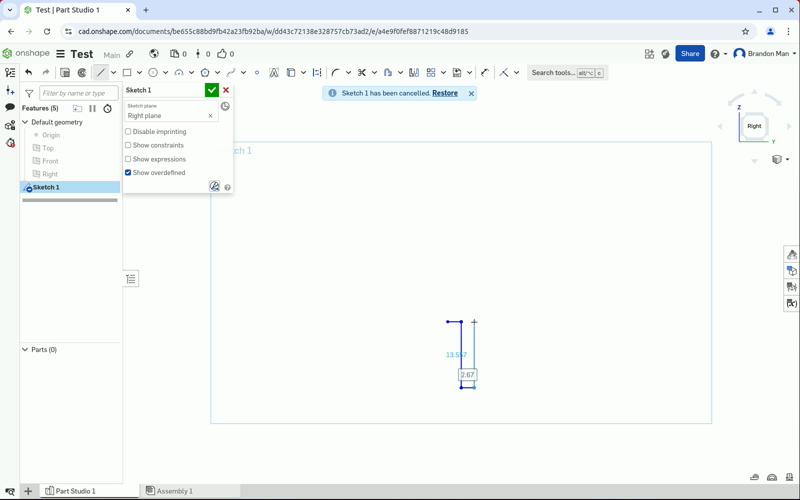
key_down(shift)
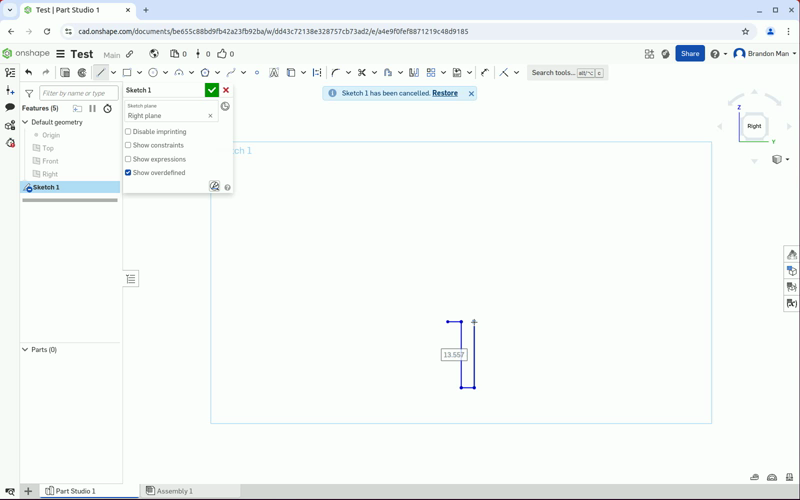
mouse_move(504, 321)
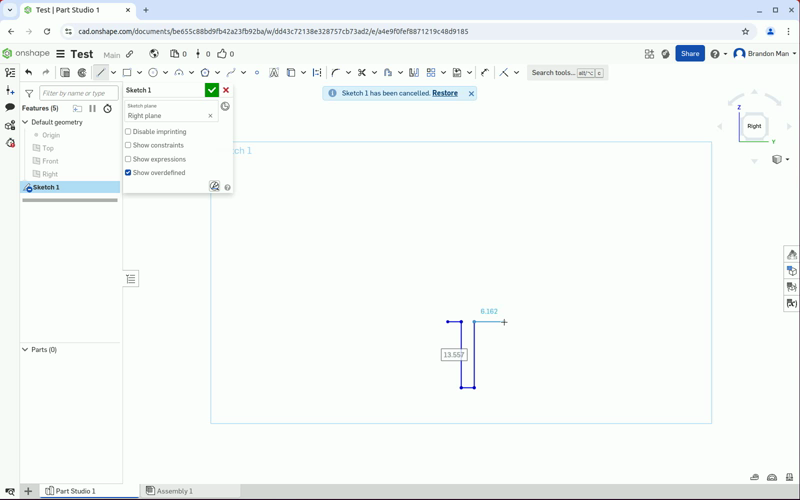
mouse_move(474, 268)
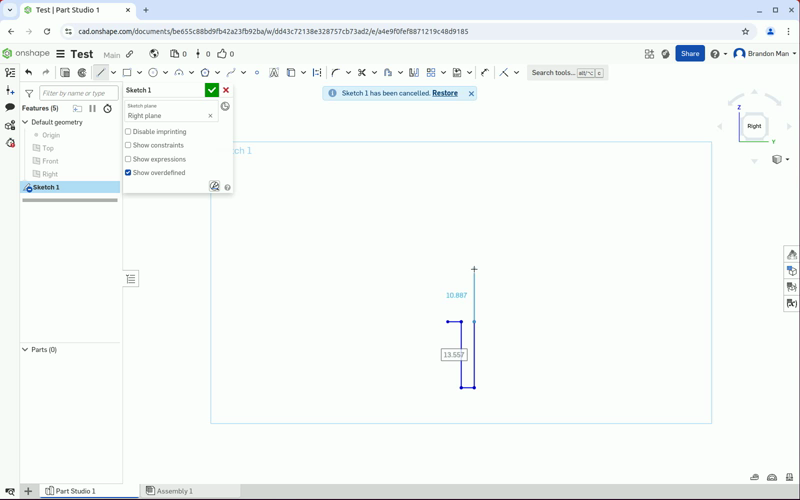
click(474, 268)
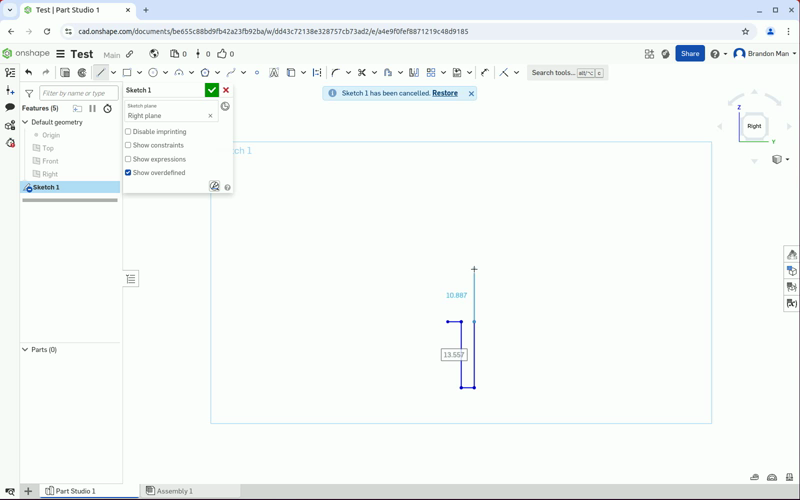
key_up(shift)
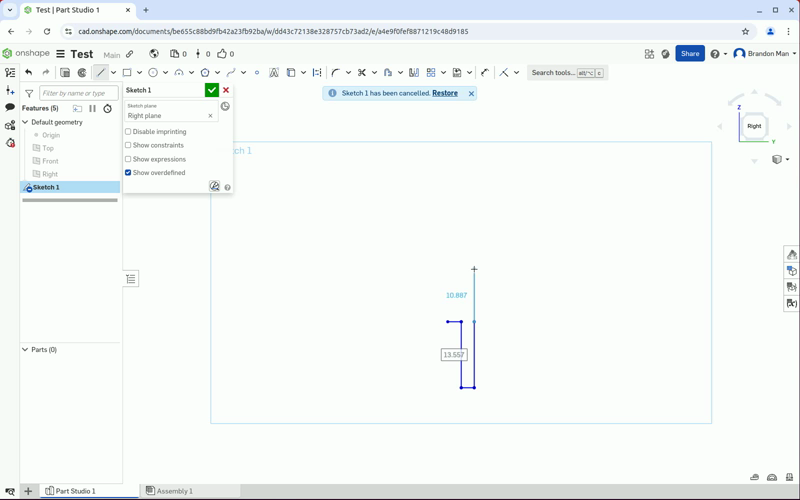
key_down(shift)
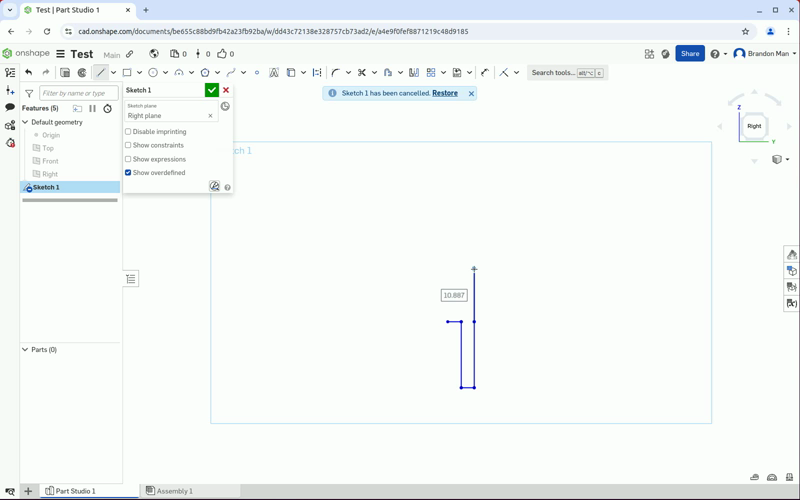
mouse_move(504, 268)
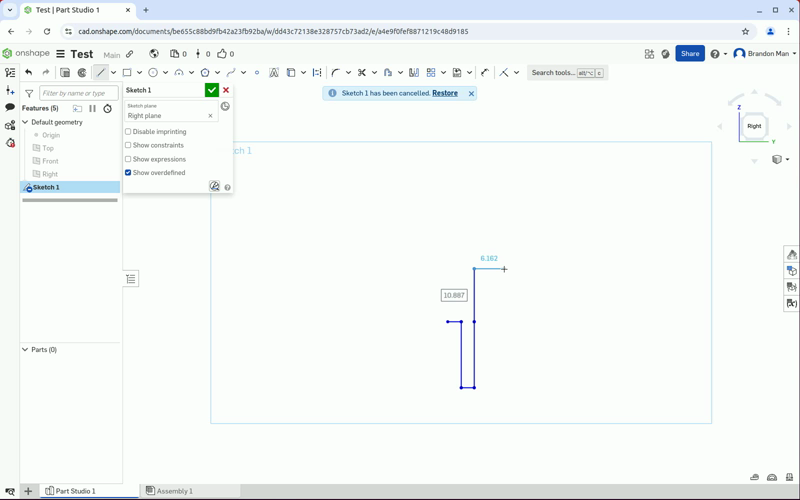
mouse_move(447, 268)
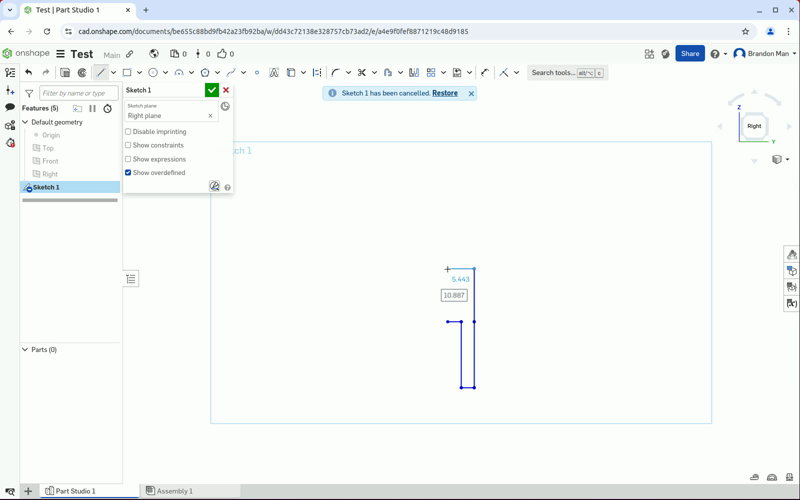
click(447, 268)
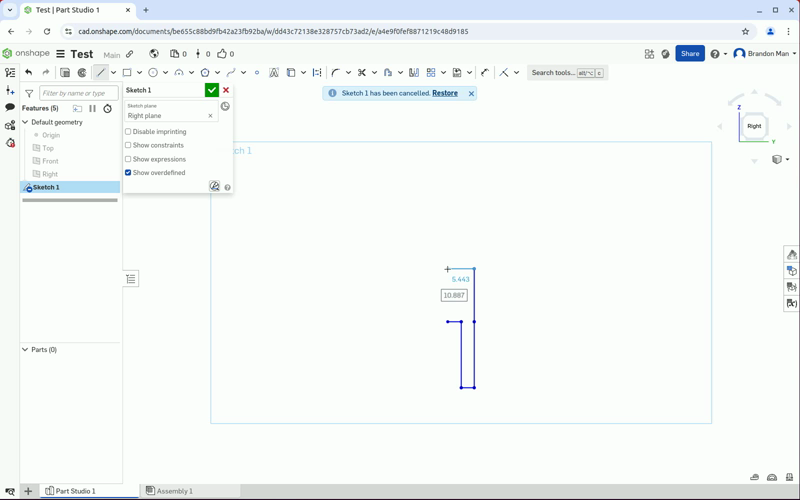
key_up(shift)
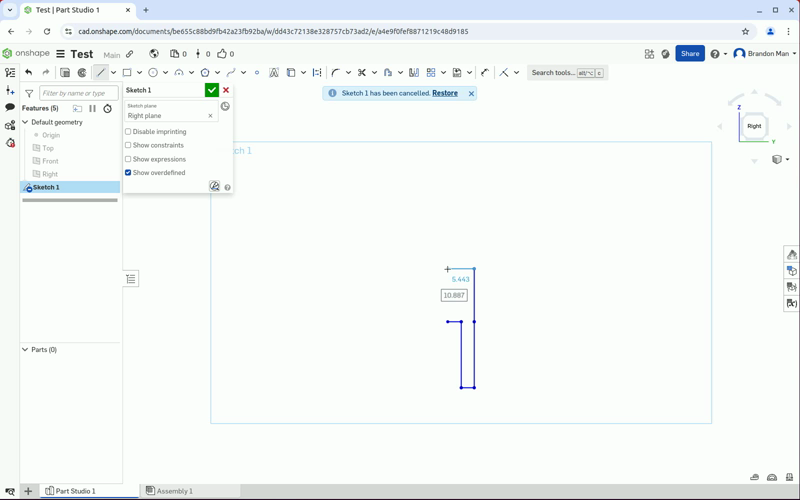
mouse_move(477, 268)
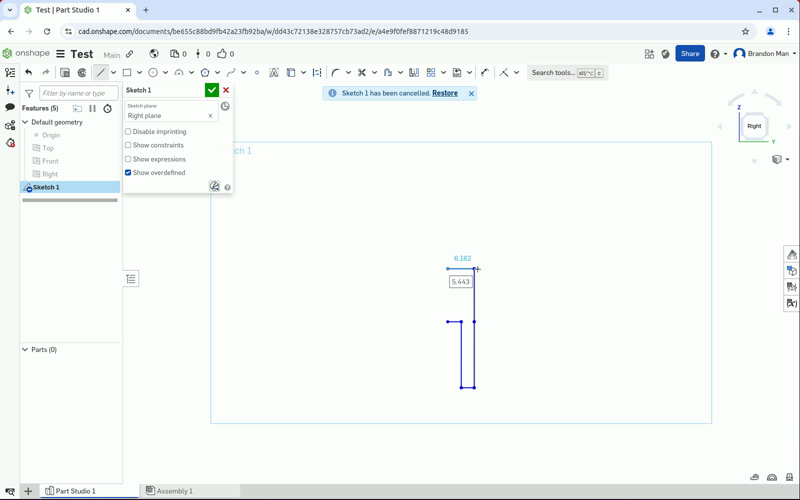
key_down(shift)
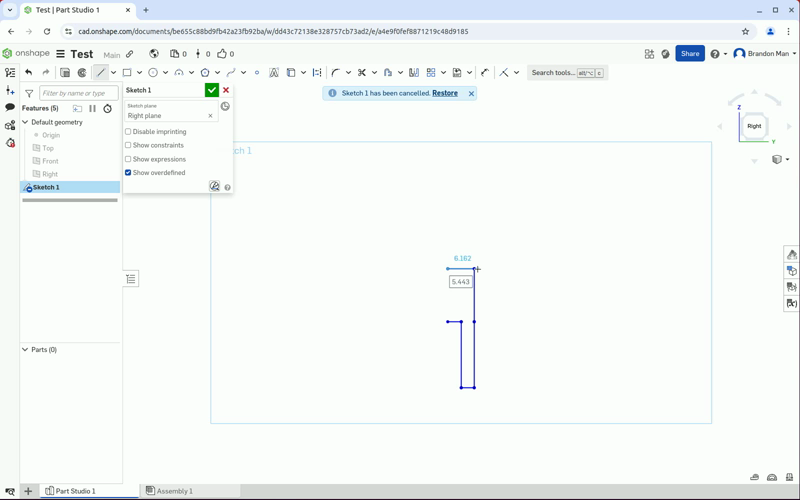
mouse_move(447, 321)
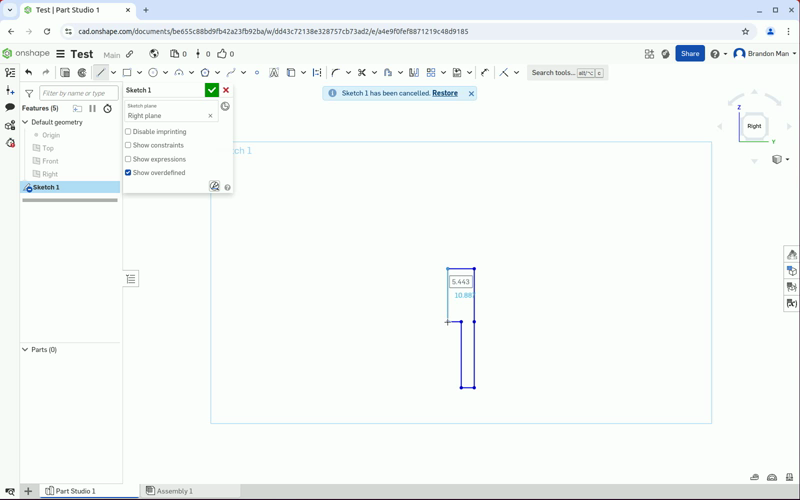
key_up(shift)
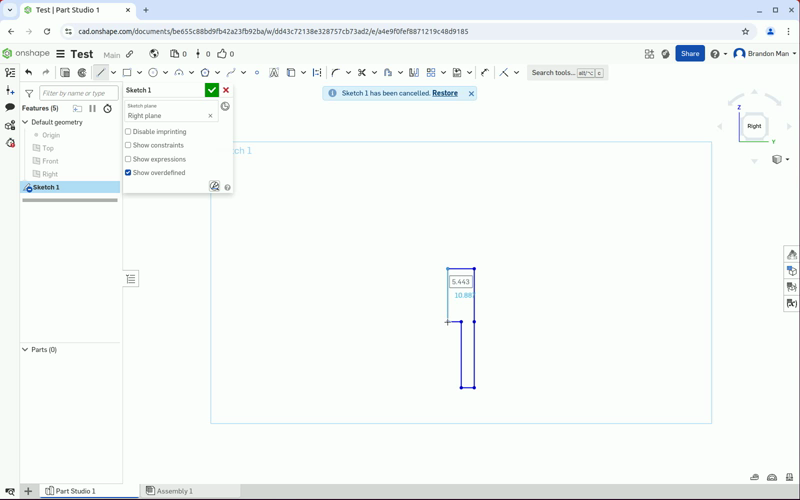
click(447, 321)
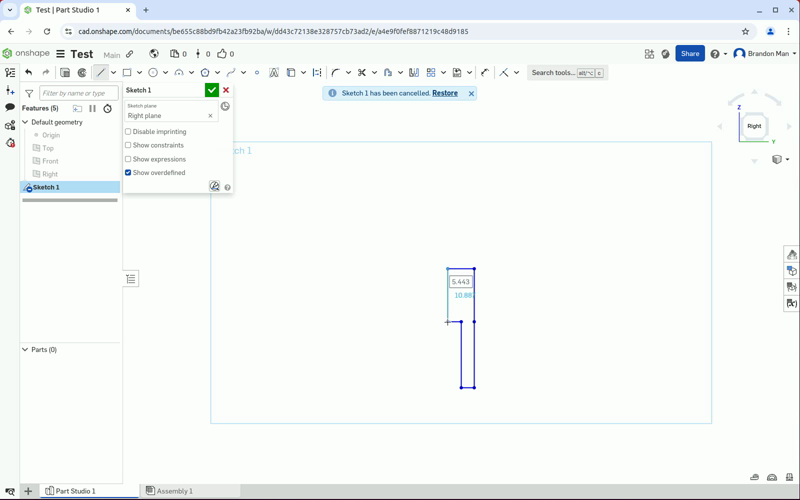
key(esc)
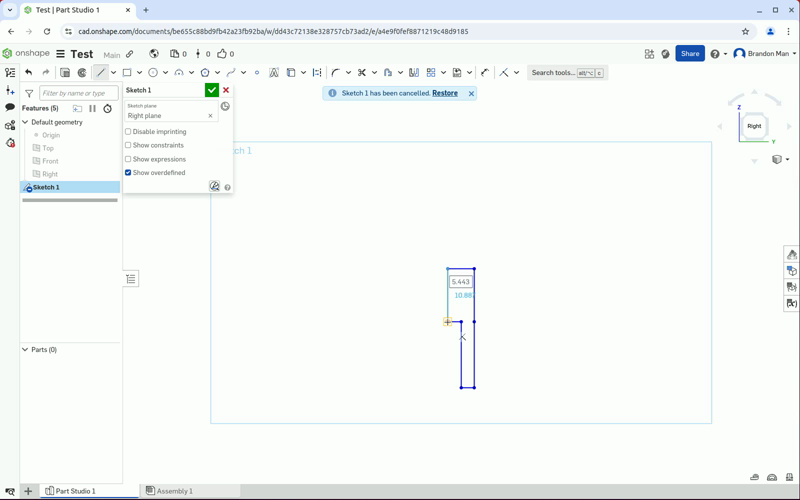
mouse_move(453, 285)
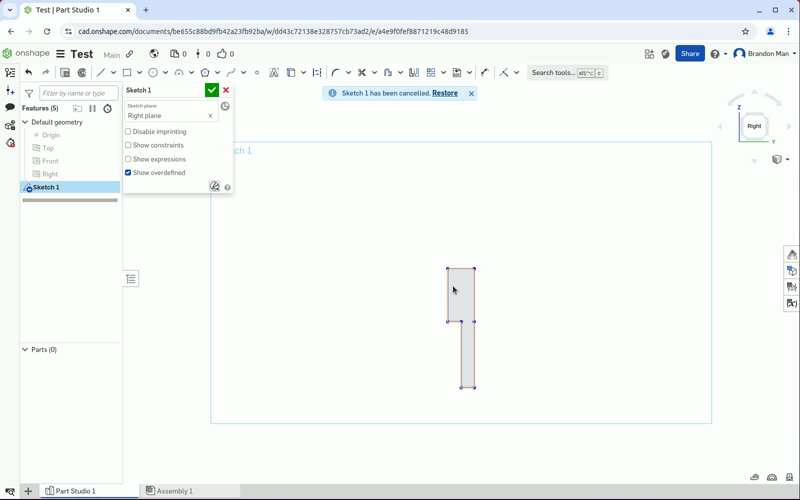
click(453, 285)
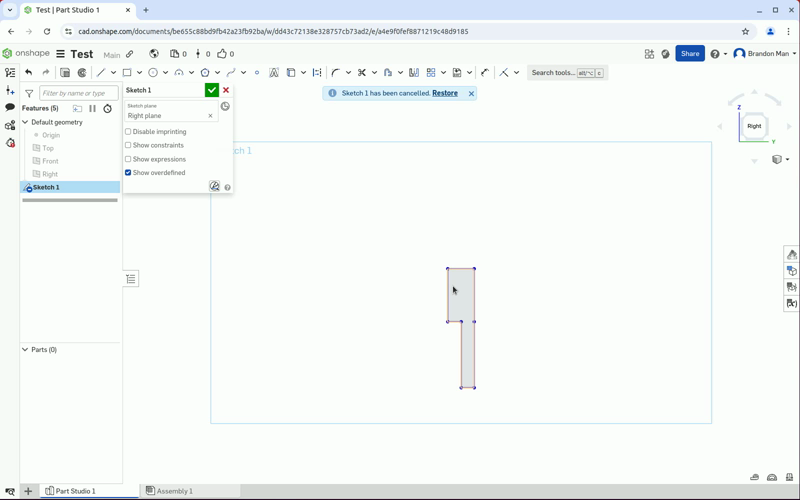
mouse_move(73, 352)
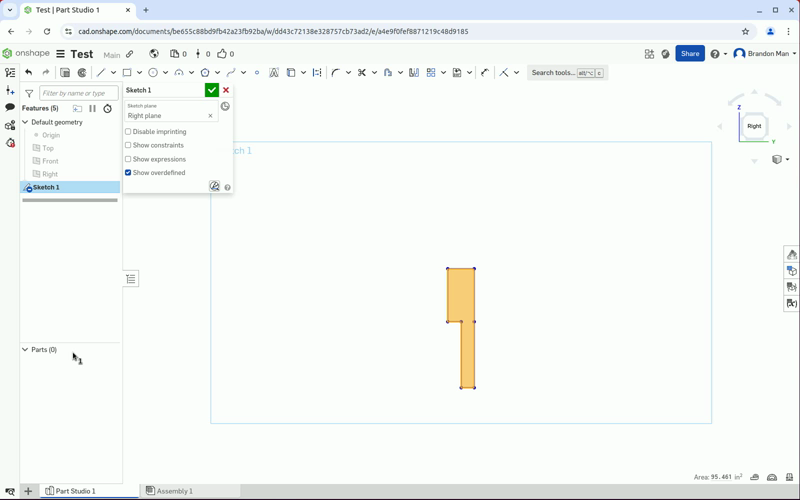
key(shift+y)
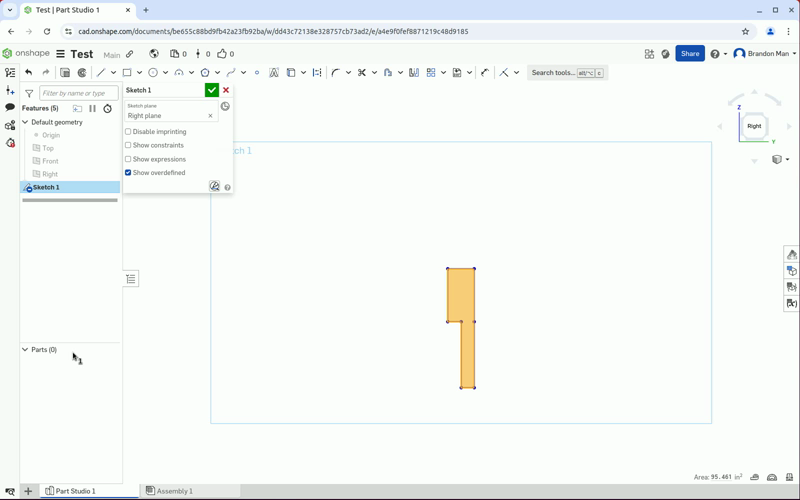
key(shift+e)
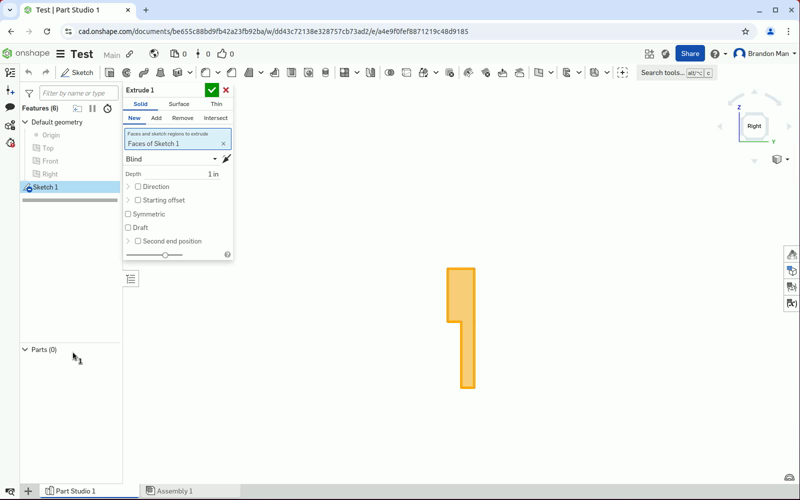
mouse_move(143, 106)
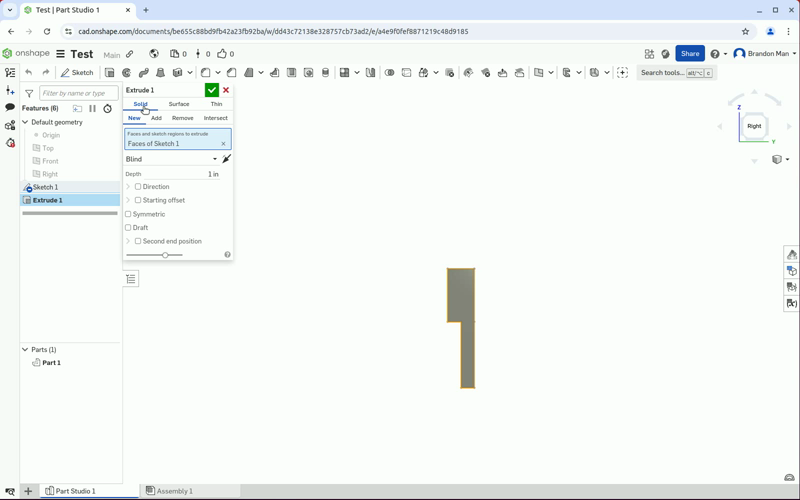
click(143, 106)
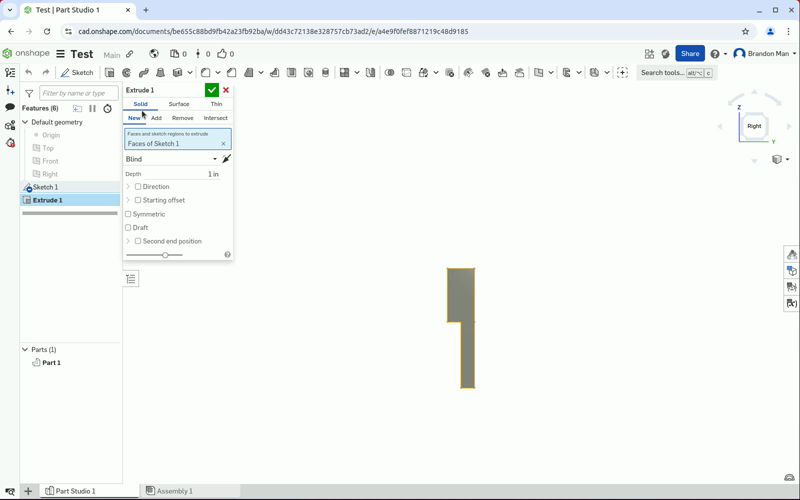
mouse_move(137, 120)
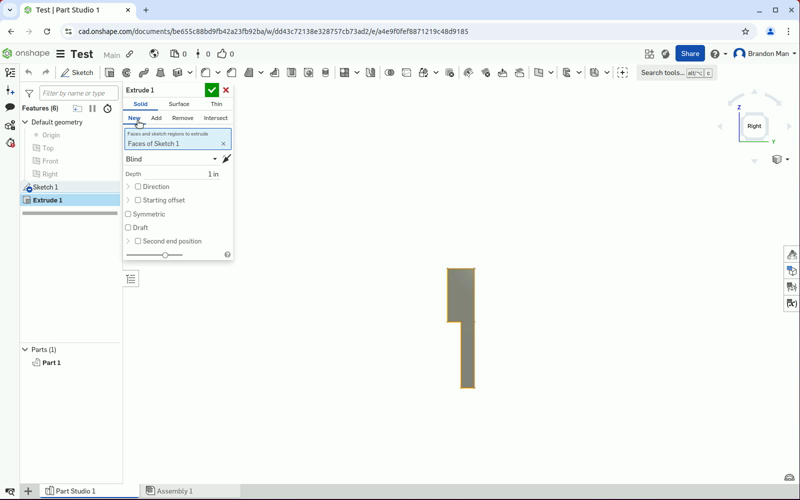
click(137, 120)
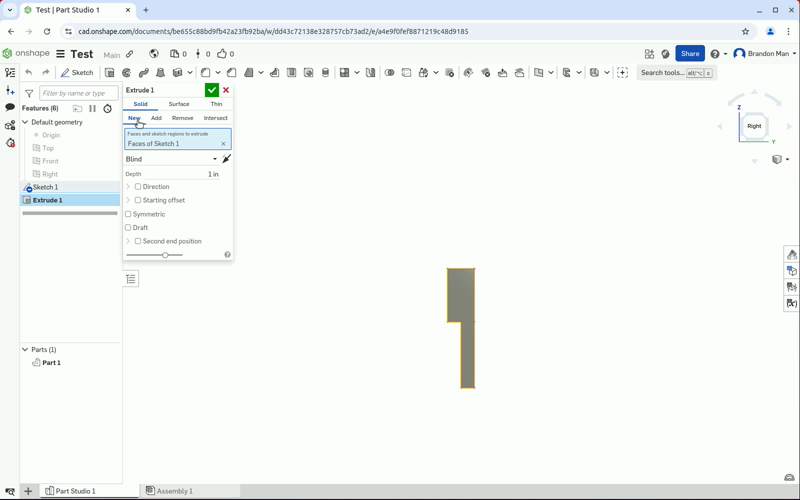
key(tab, 4)
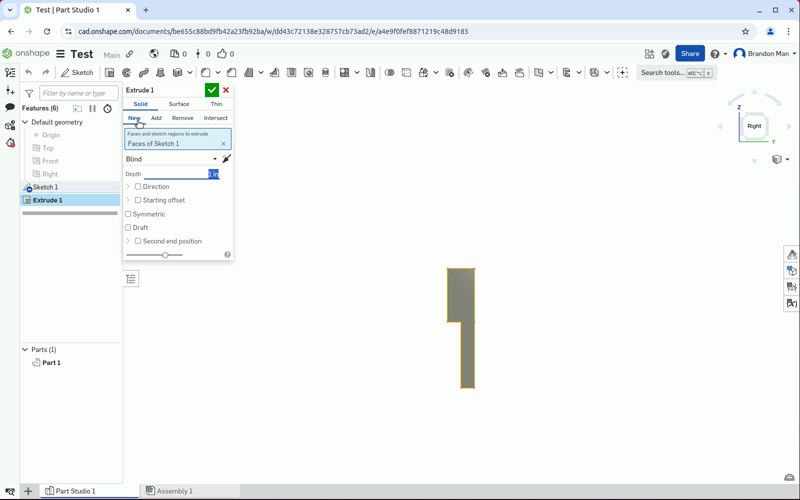
text(23.108)
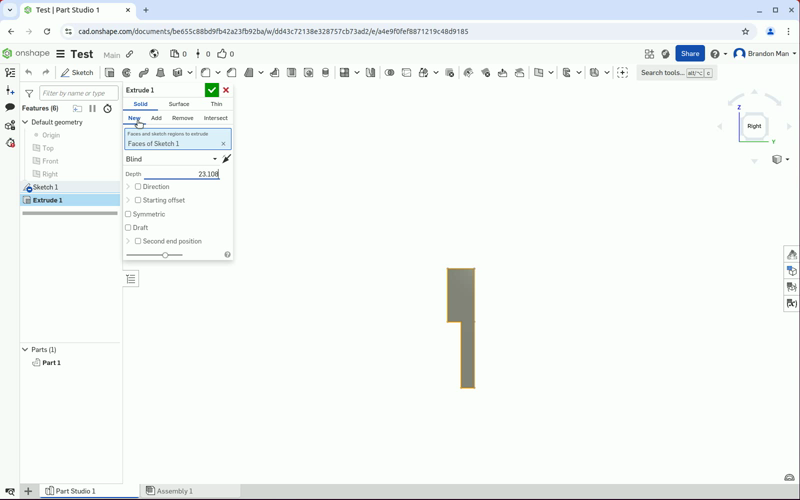
key(enter)
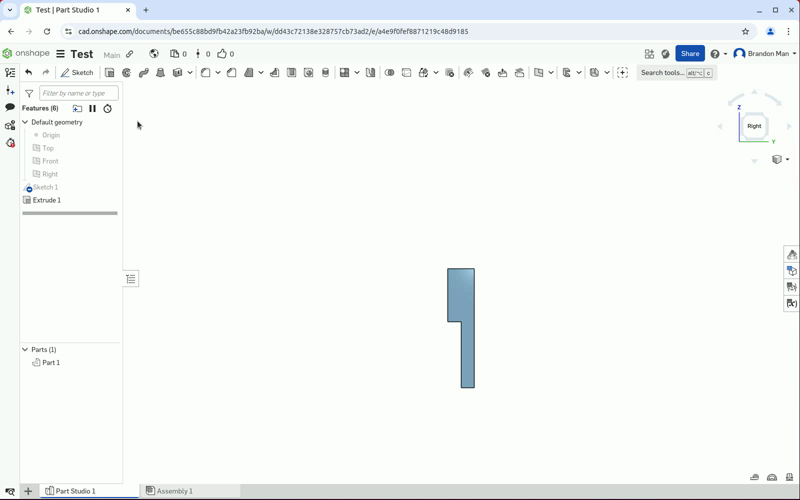
key(shift+h)
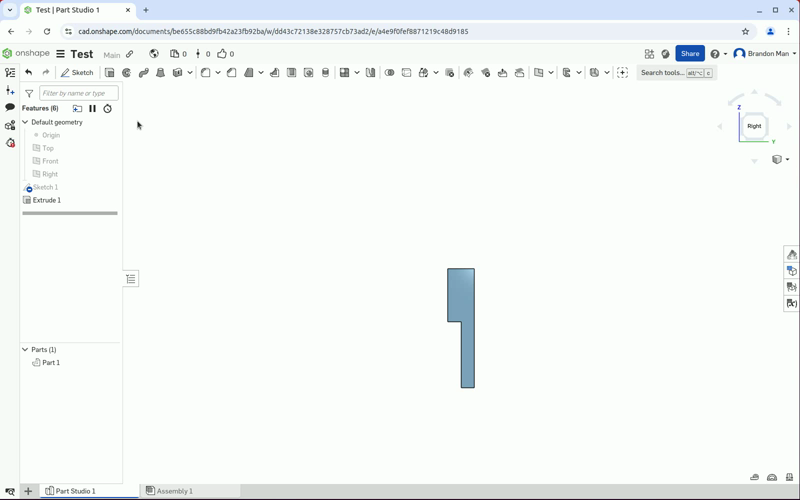
key(shift+h)
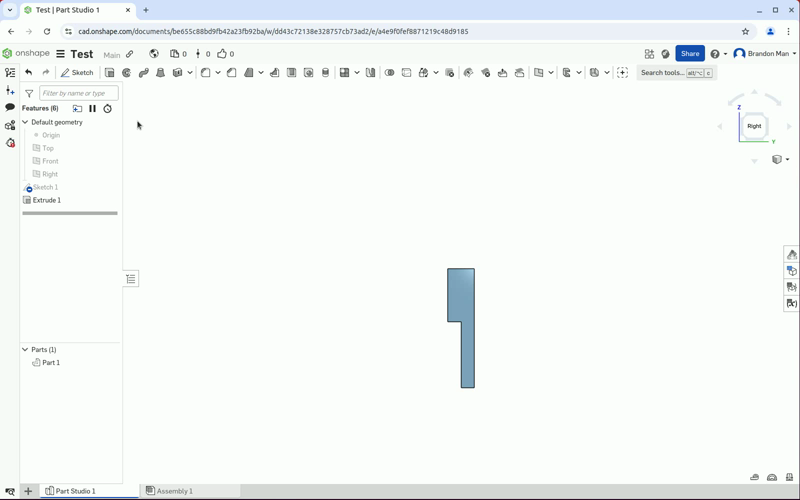
mouse_move(73, 189)
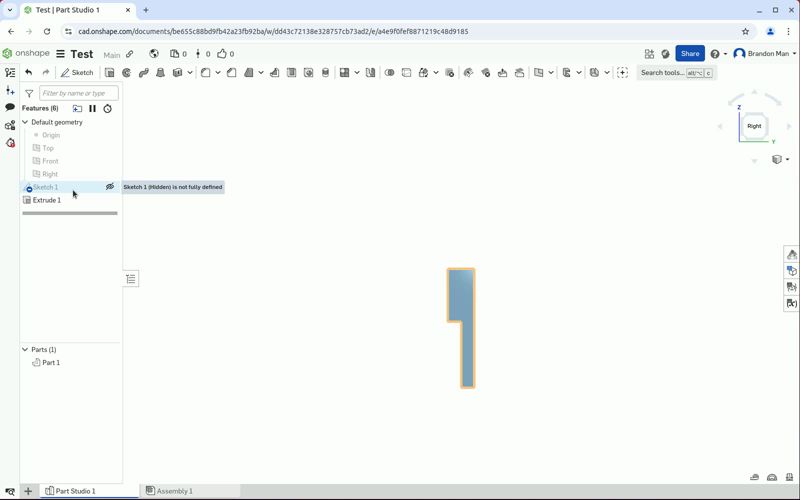
click(73, 189)
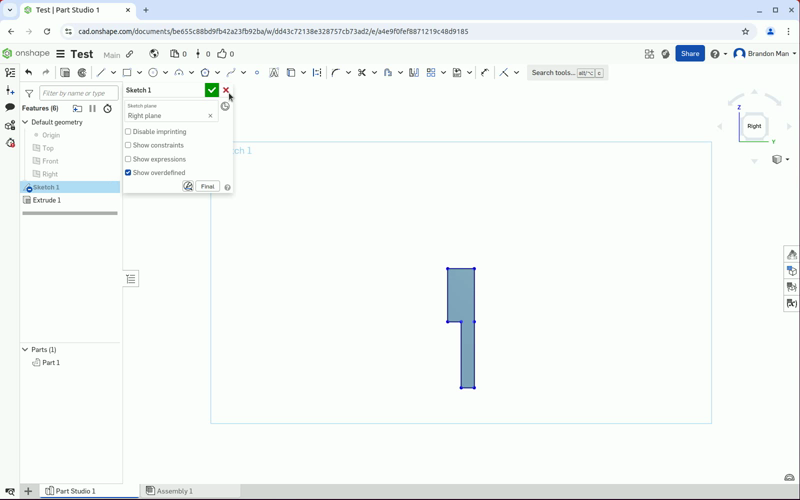
mouse_move(229, 92)
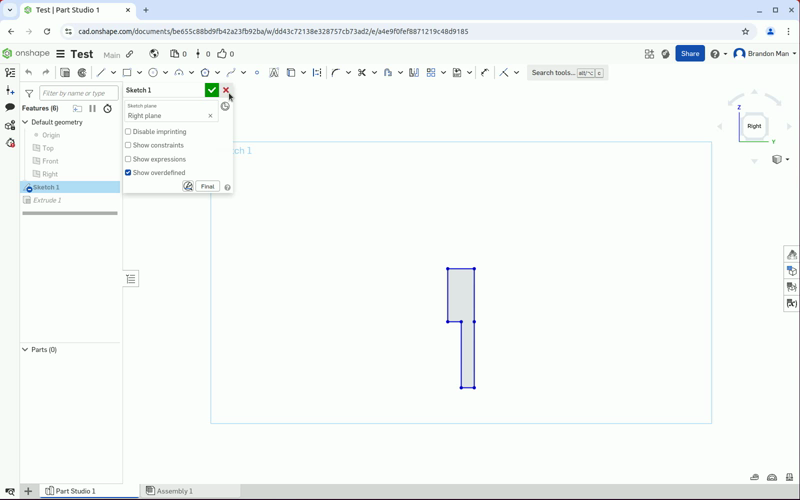
click(229, 92)
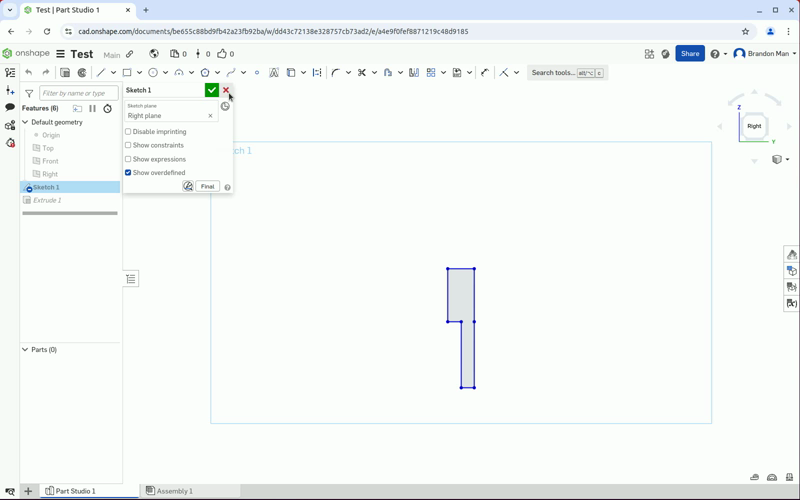
key(shift+s)
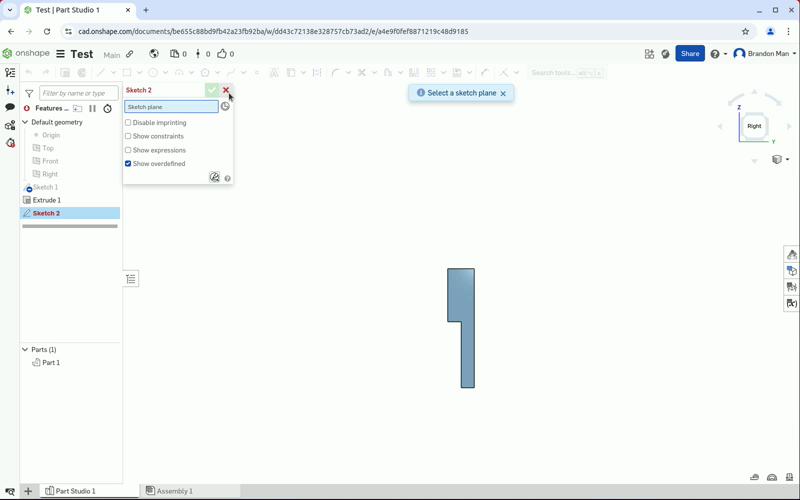
mouse_move(73, 176)
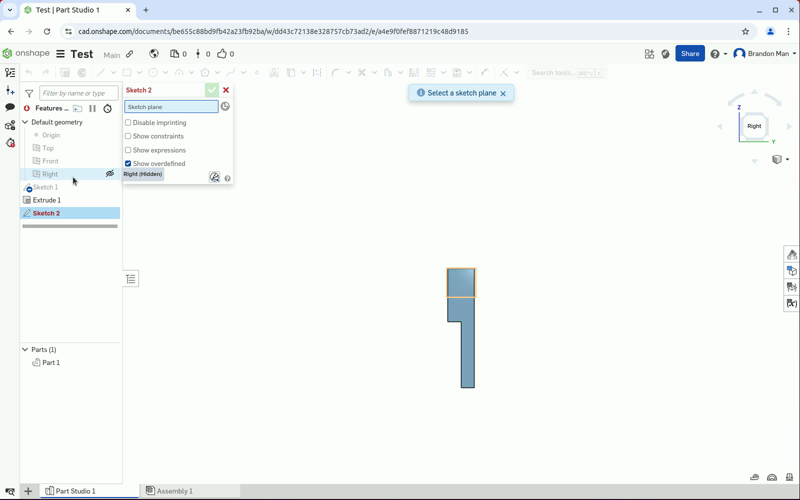
click(73, 176)
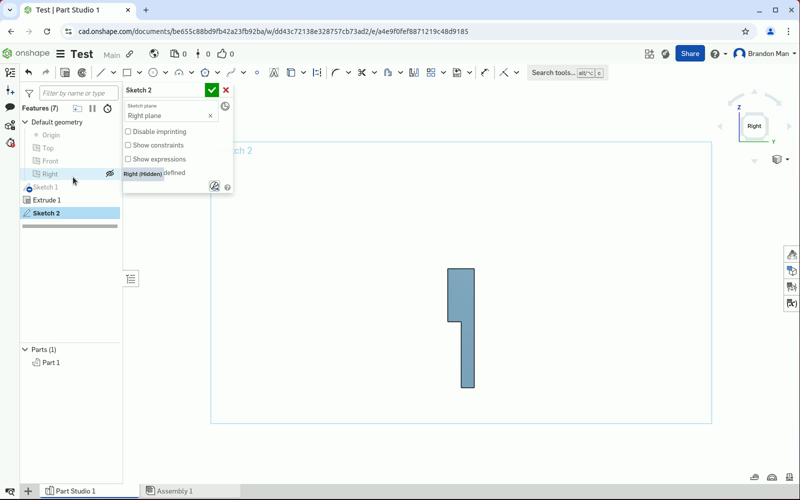
mouse_move(73, 352)
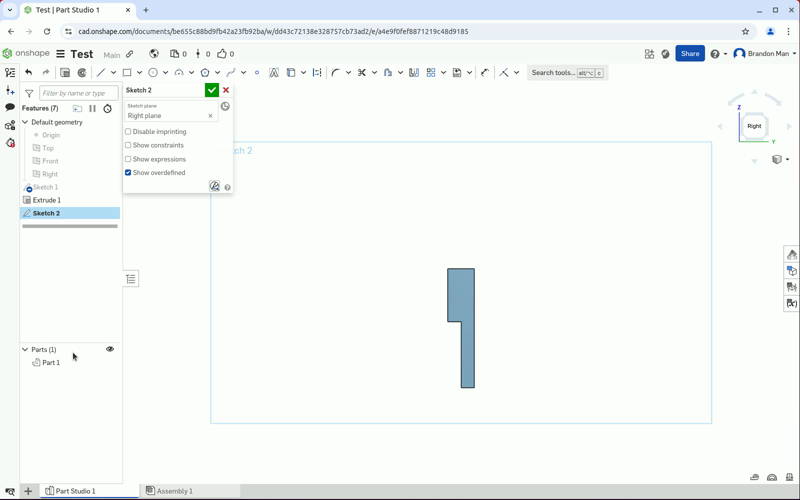
key(y)
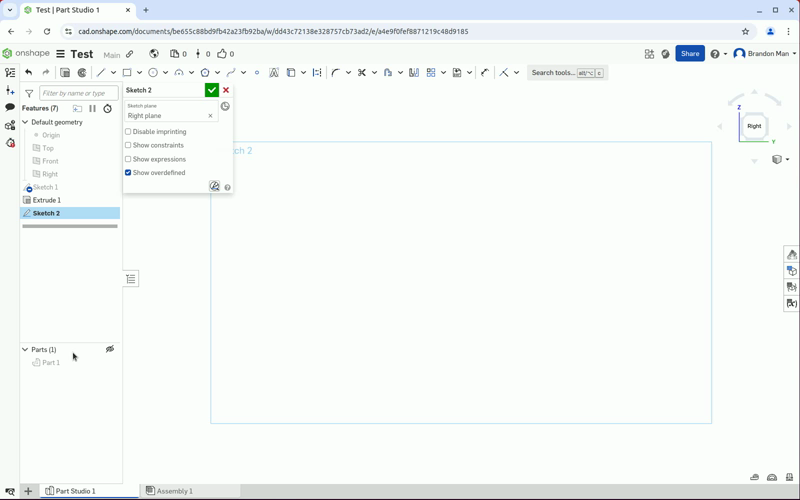
key(l)
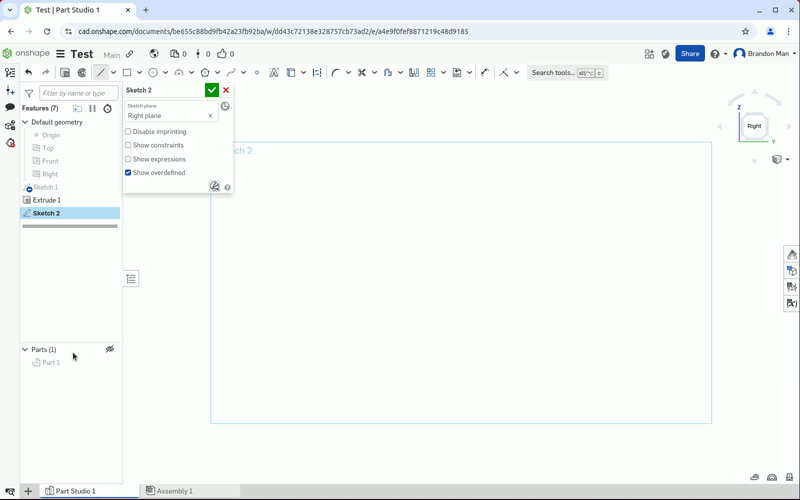
key_down(shift)
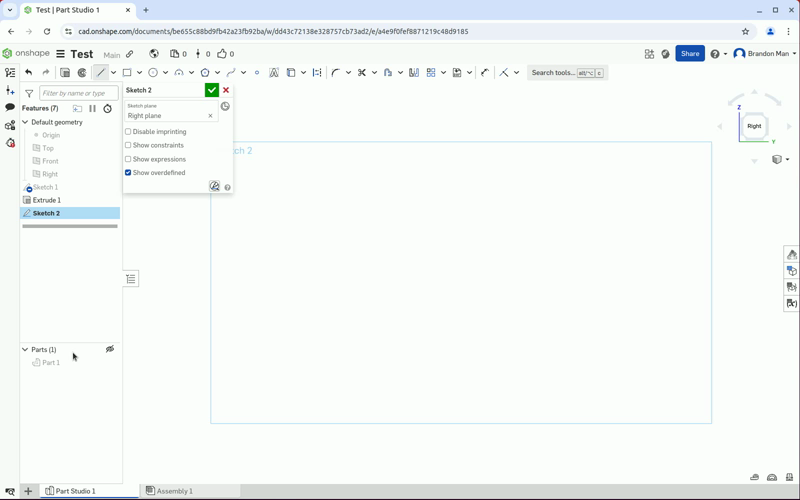
mouse_move(444, 268)
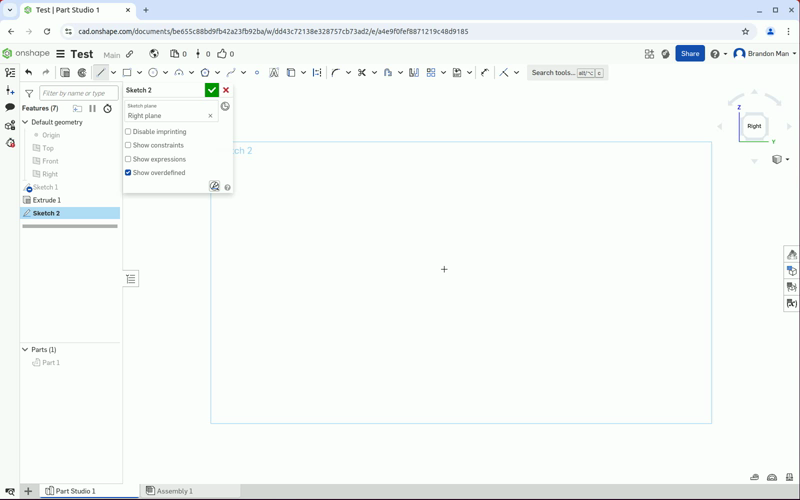
click(444, 268)
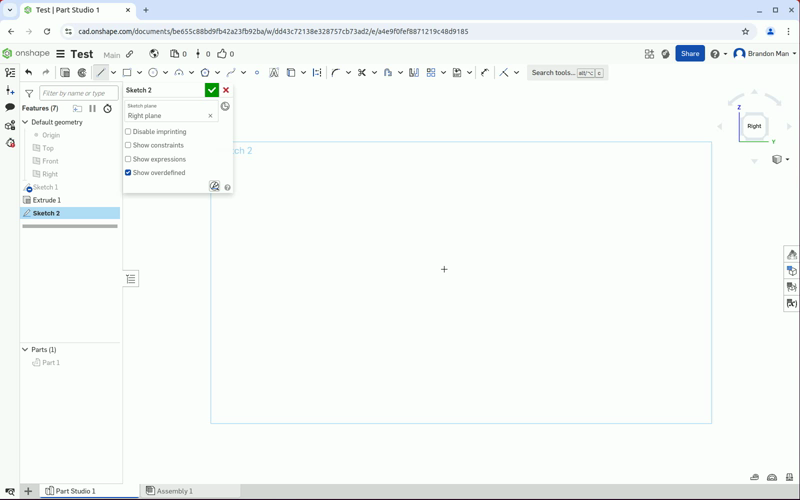
key_up(shift)
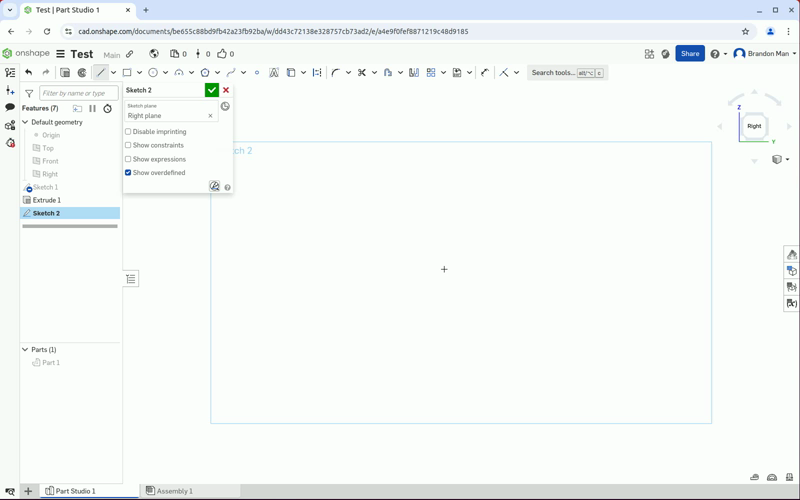
key_down(shift)
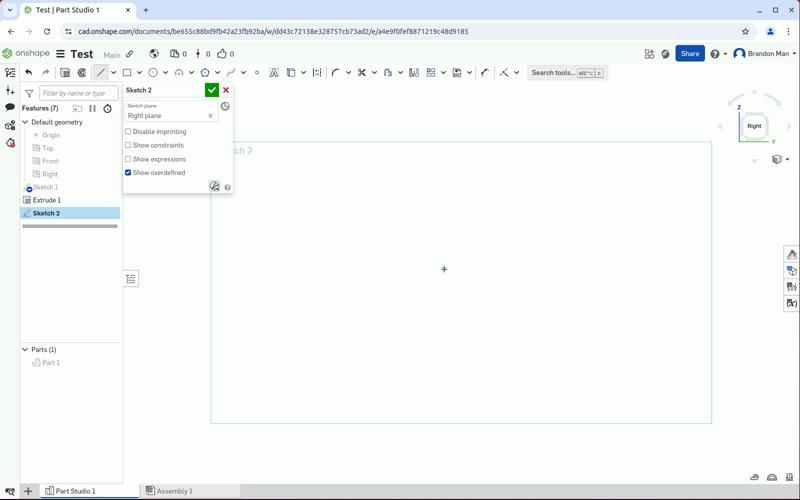
mouse_move(474, 268)
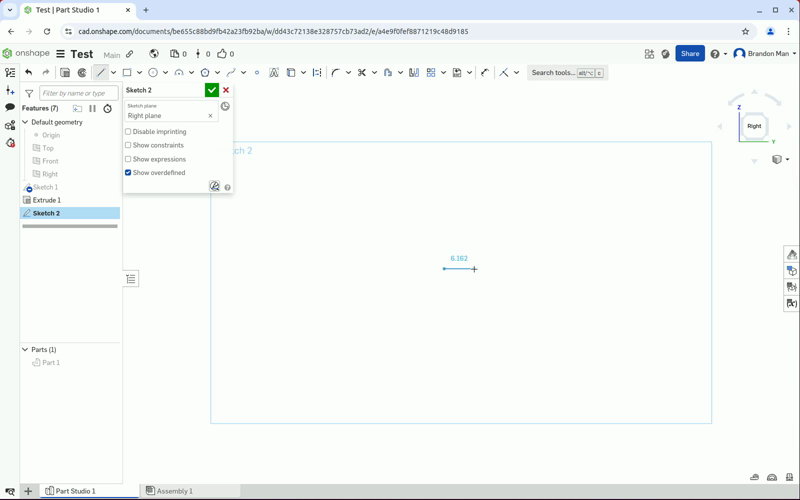
mouse_move(477, 268)
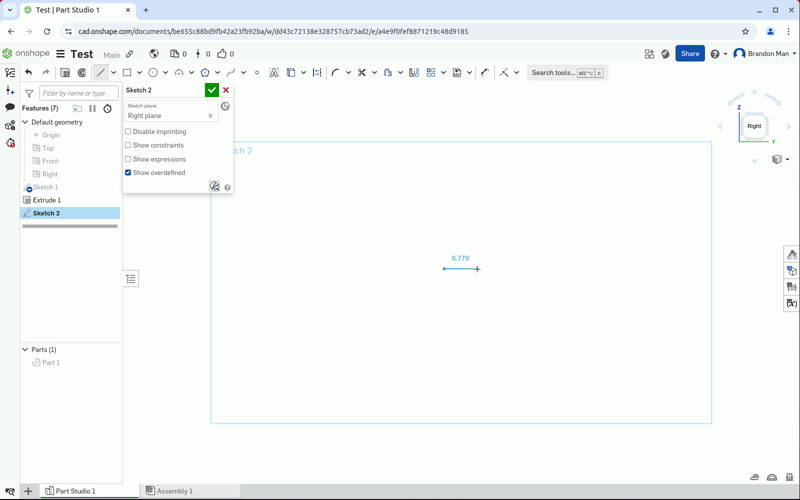
click(477, 268)
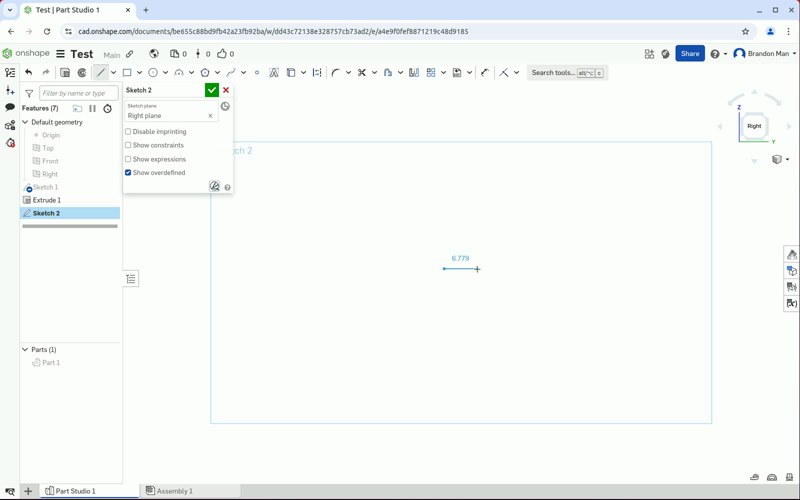
key_up(shift)
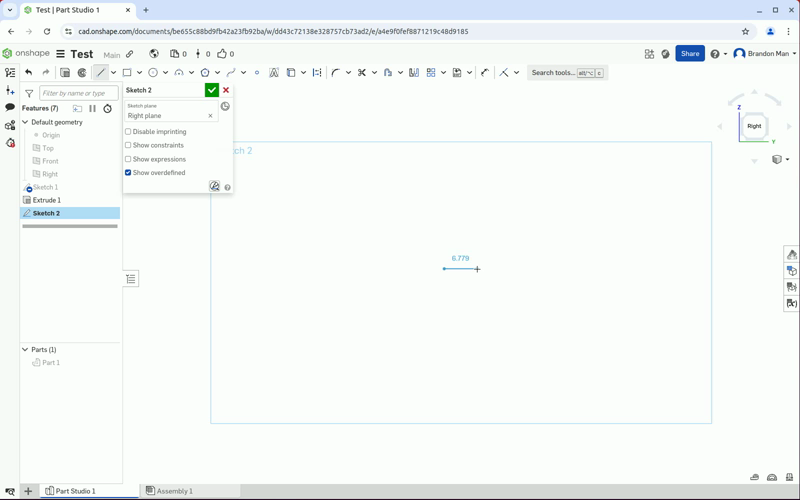
key_down(shift)
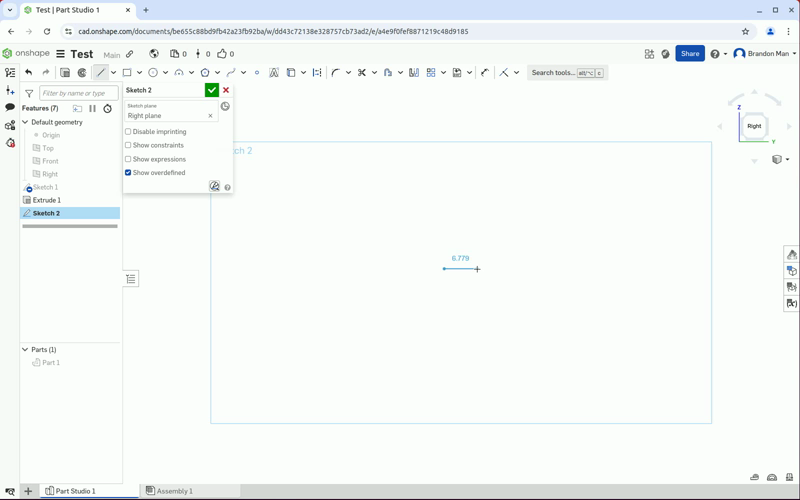
mouse_move(507, 268)
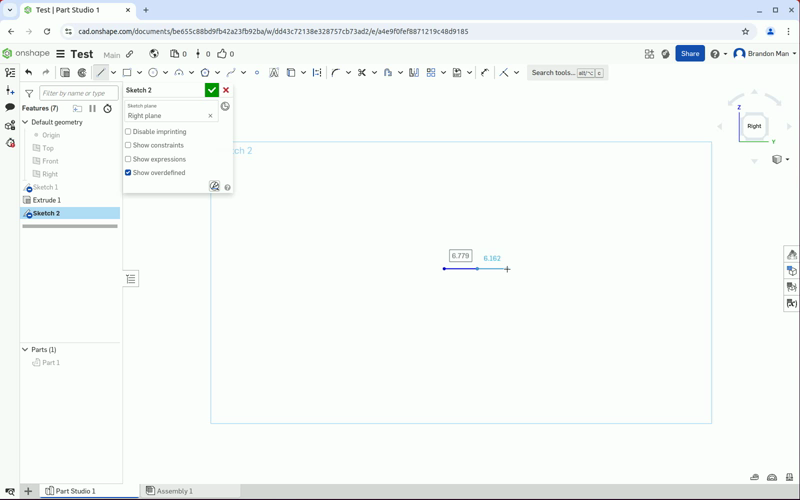
mouse_move(477, 261)
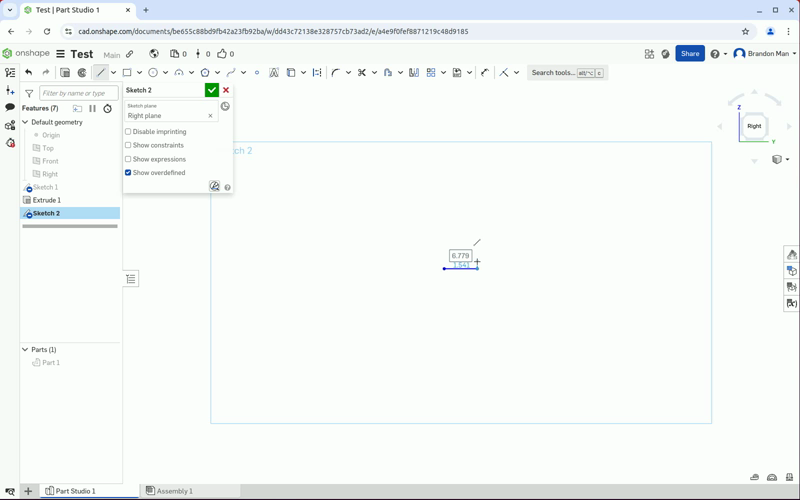
click(477, 261)
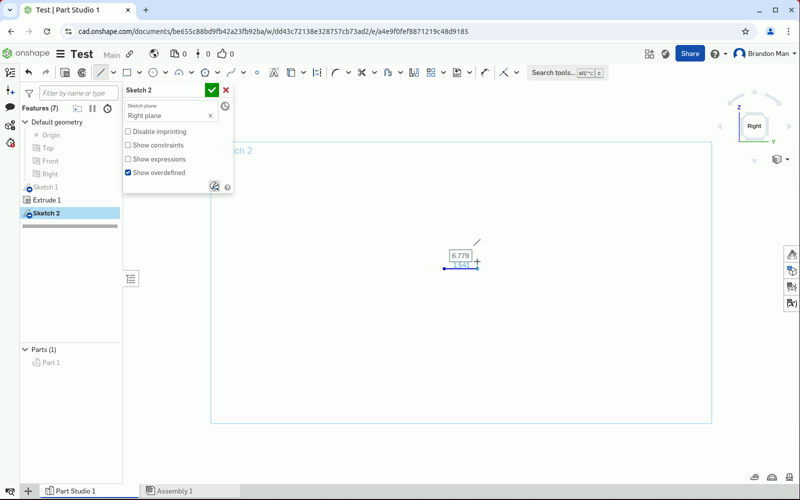
key_up(shift)
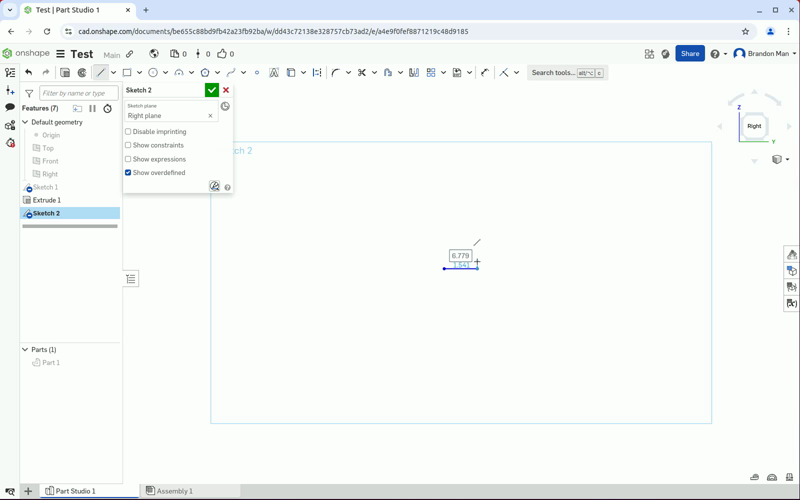
key_down(shift)
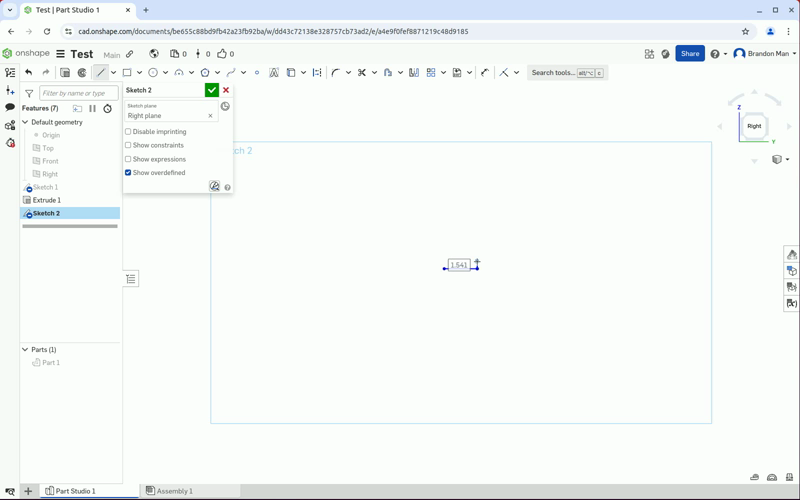
mouse_move(507, 261)
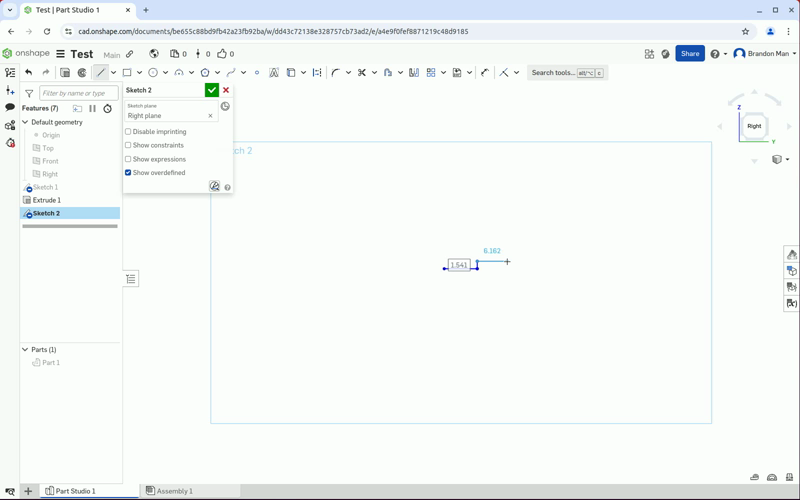
mouse_move(444, 257)
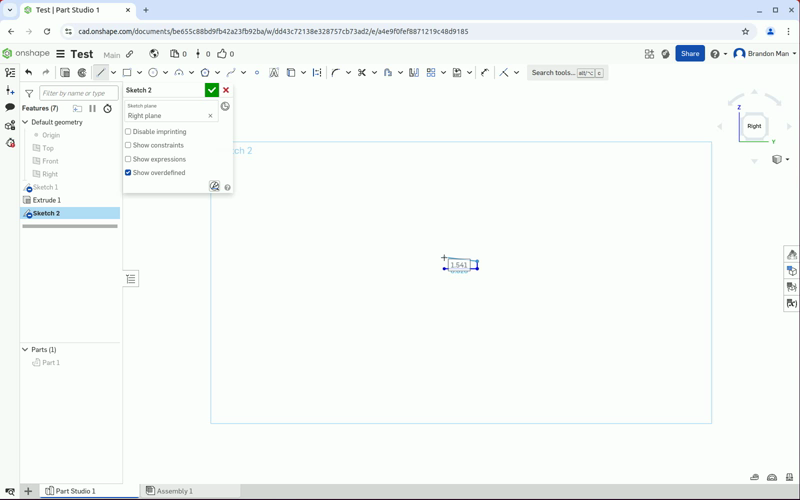
click(444, 257)
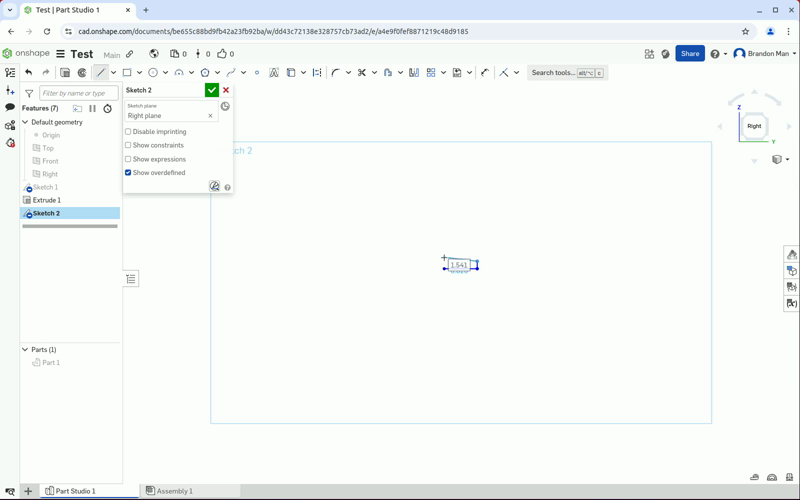
key_up(shift)
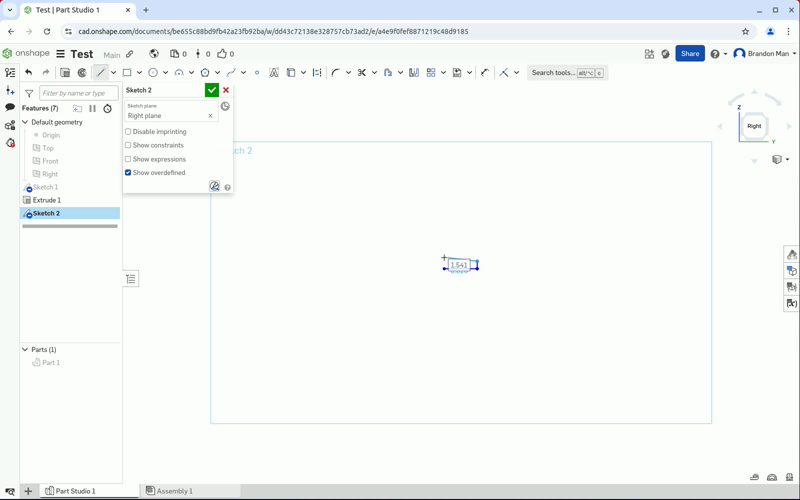
mouse_move(474, 257)
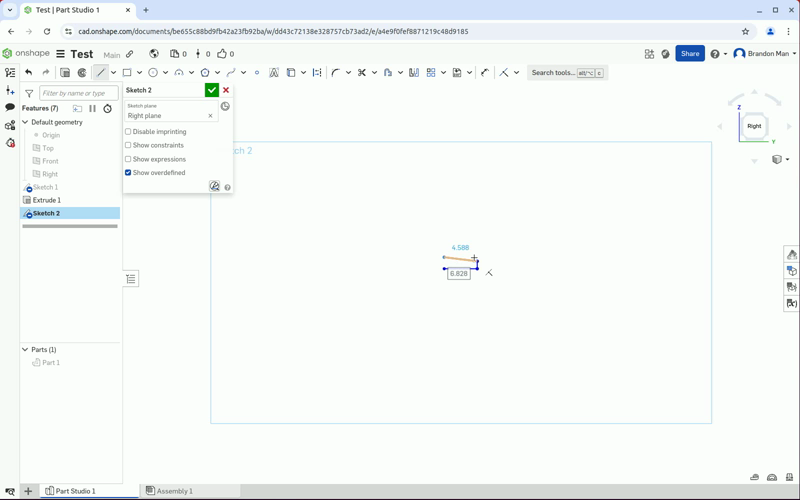
key_down(shift)
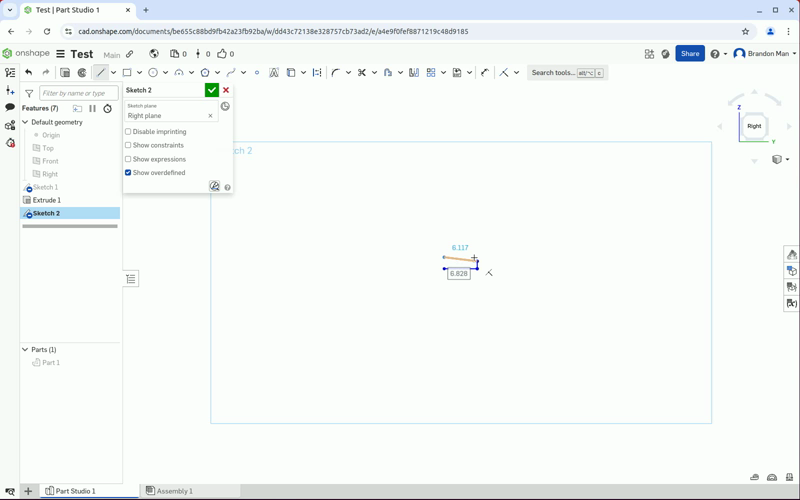
mouse_move(444, 268)
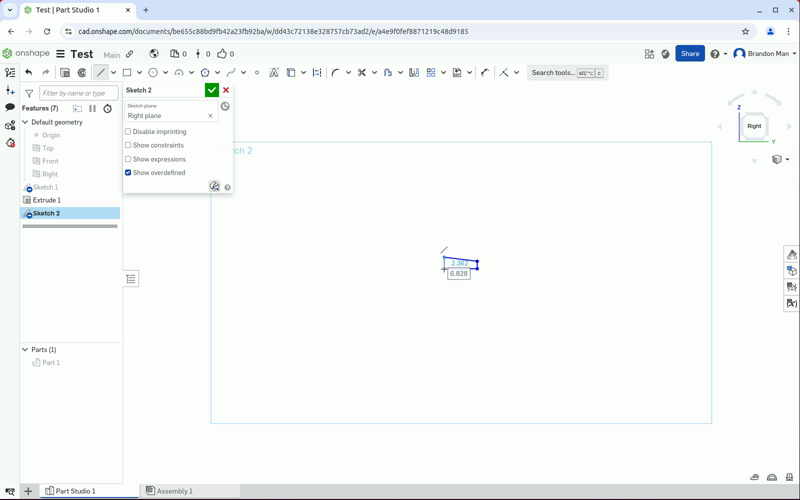
key_up(shift)
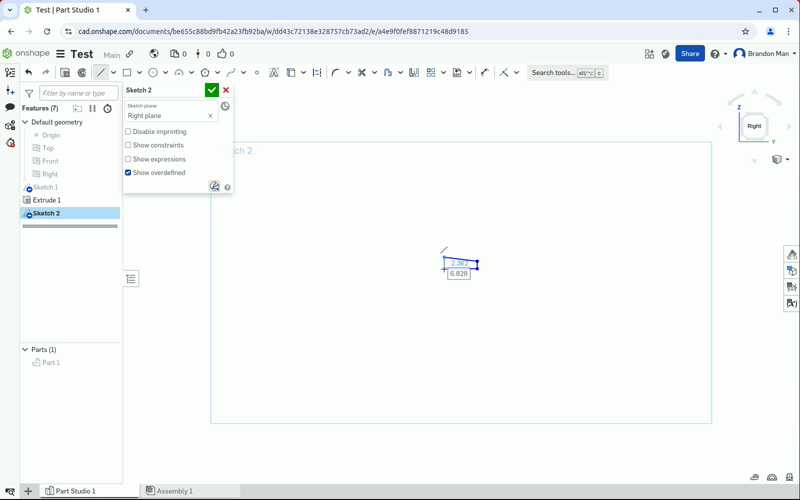
click(444, 268)
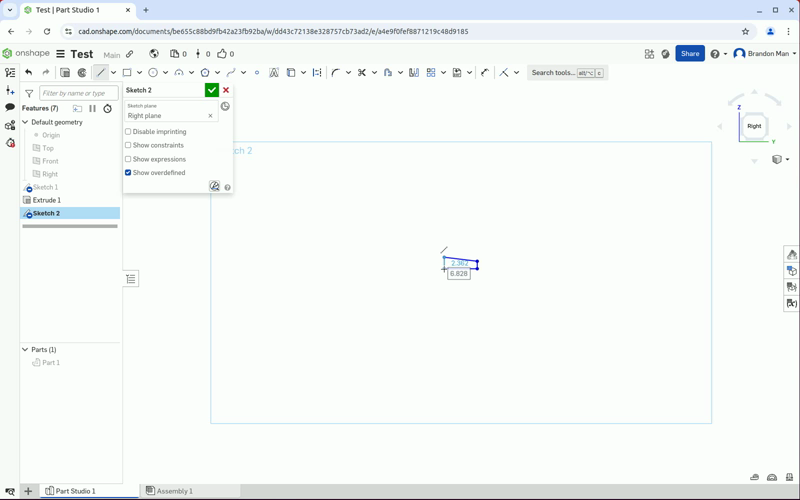
key(esc)
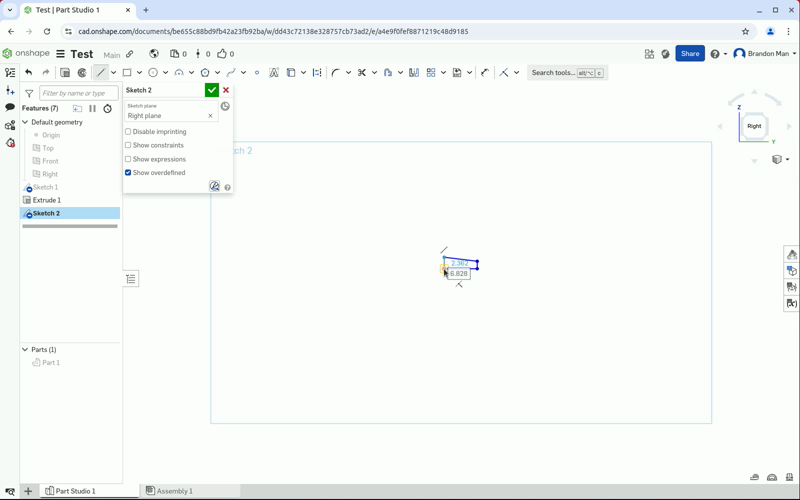
mouse_move(472, 265)
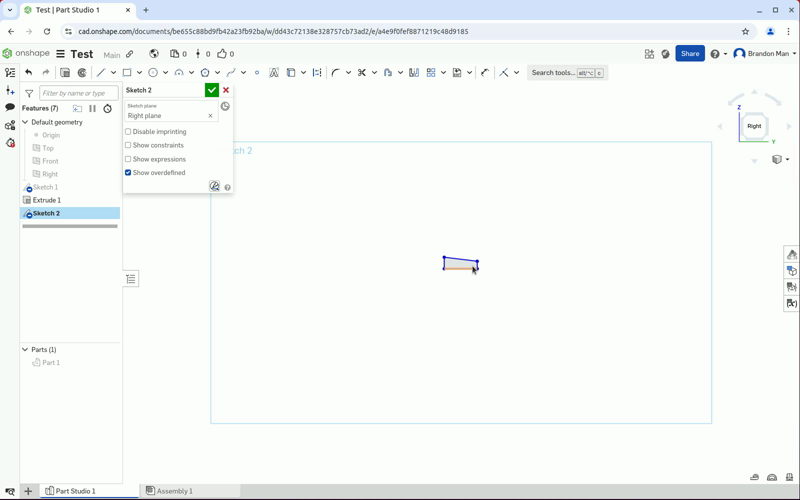
scroll(6)
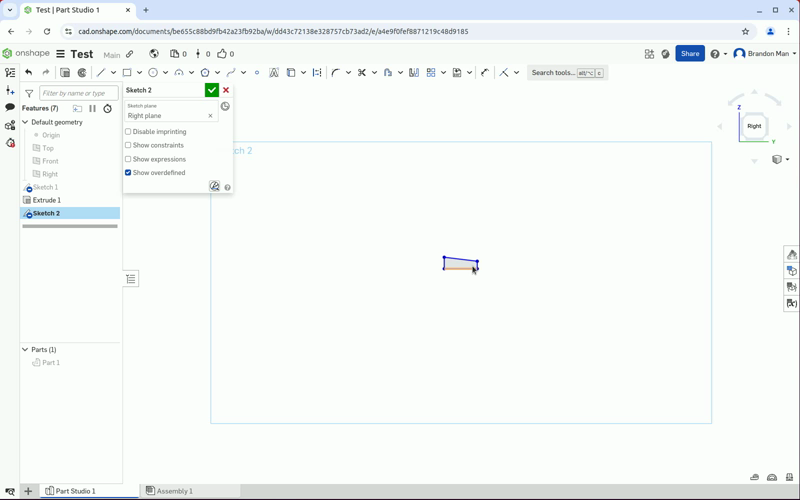
scroll(6)
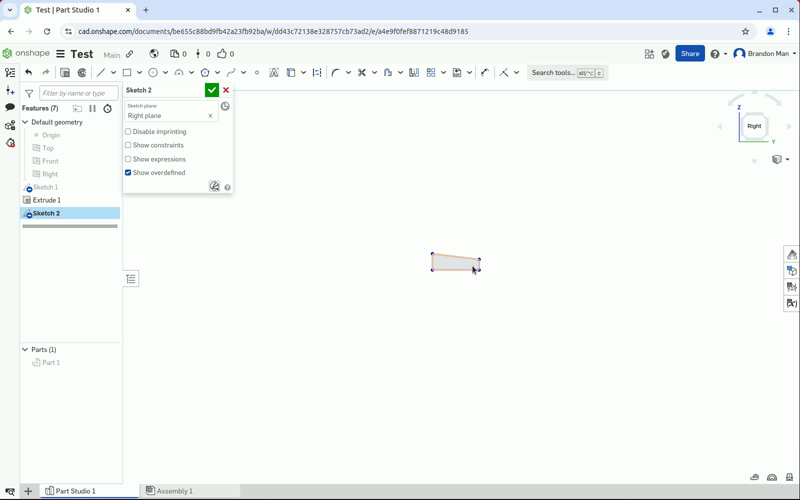
scroll(6)
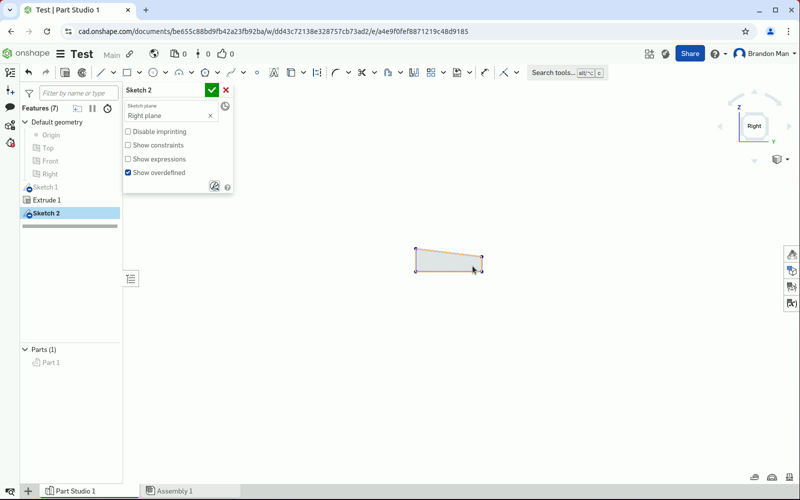
scroll(6)
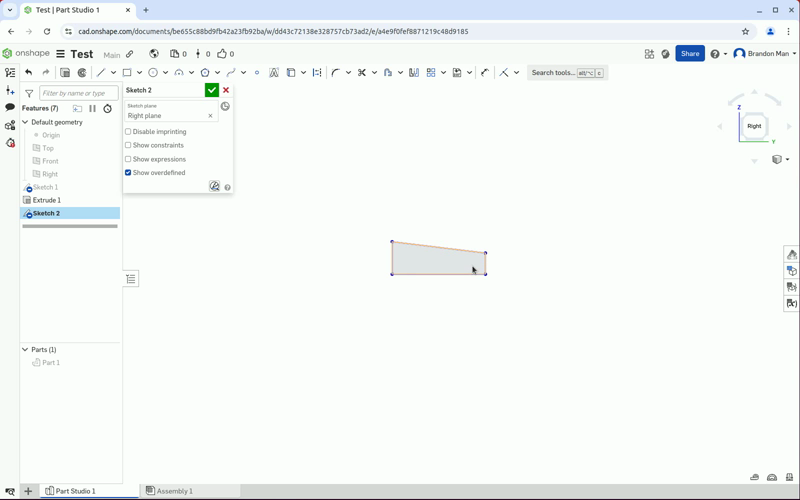
scroll(6)
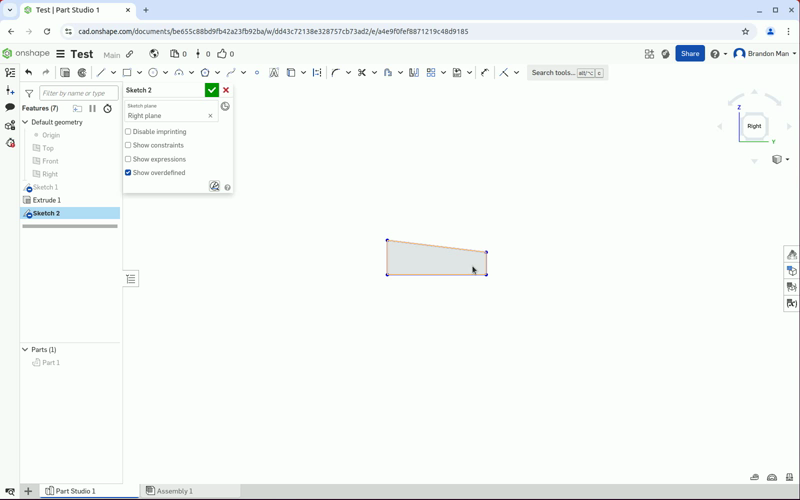
scroll(6)
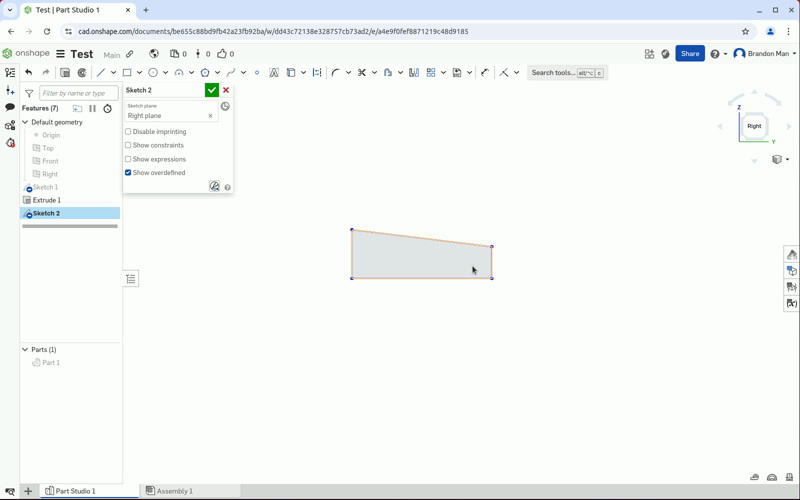
scroll(6)
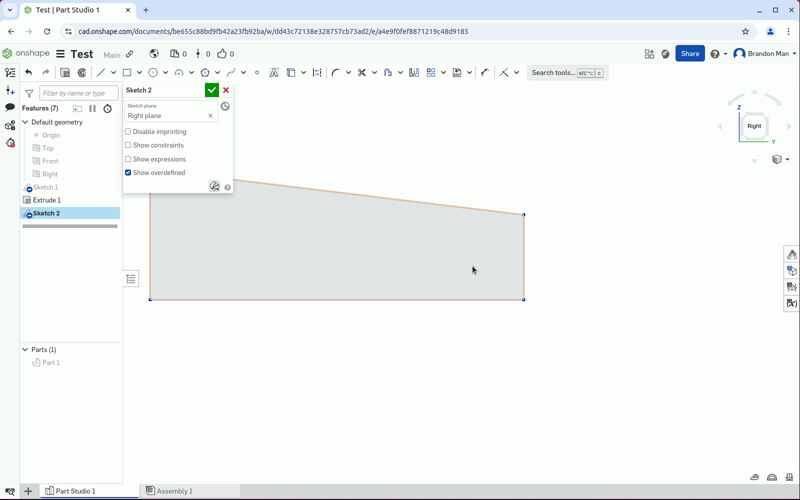
click(472, 265)
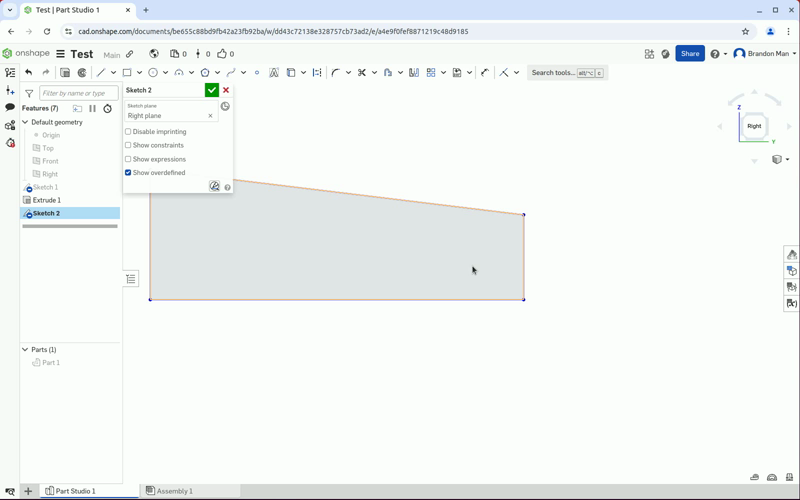
scroll(-6)
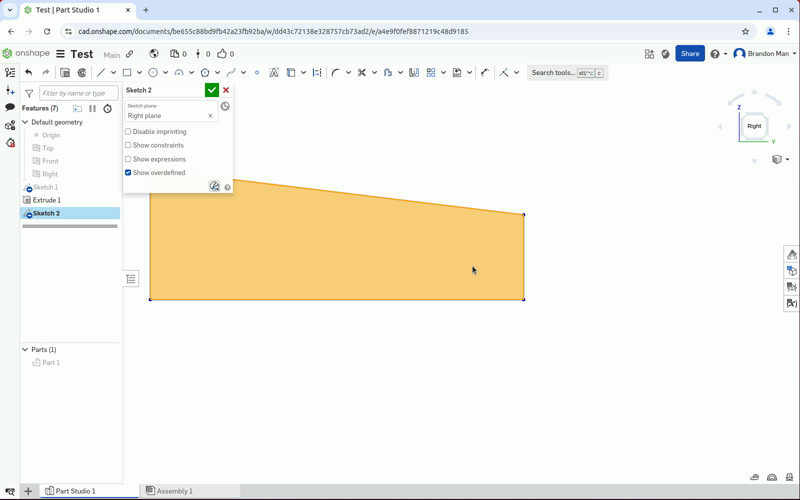
scroll(-6)
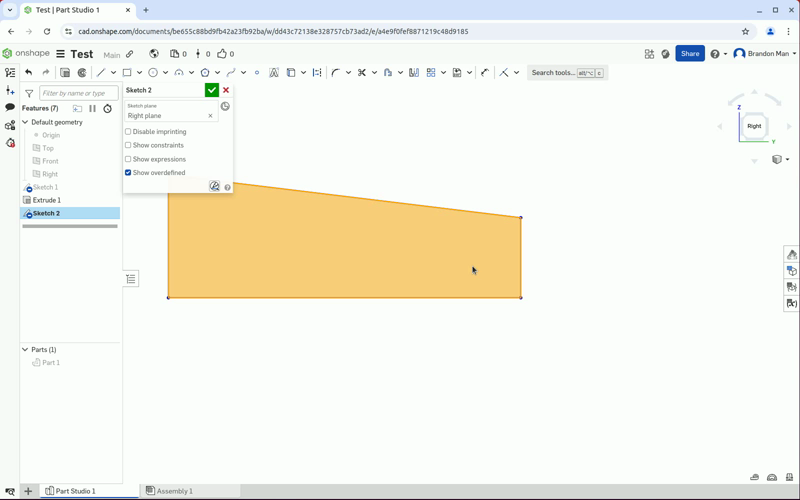
scroll(-6)
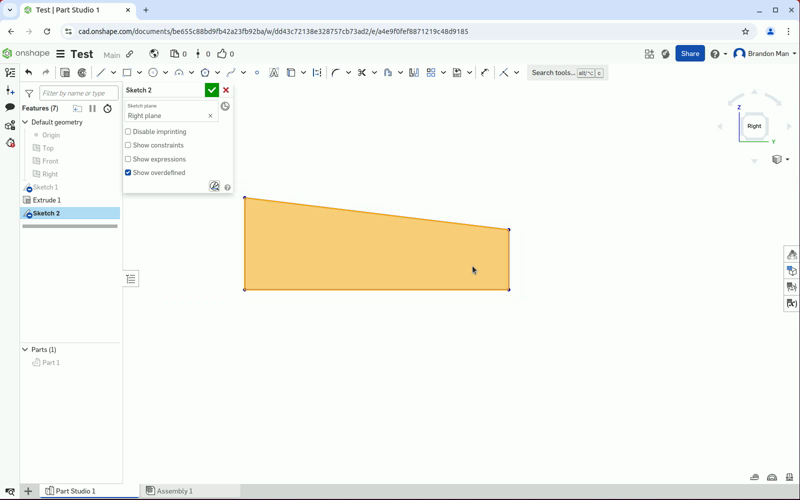
scroll(-6)
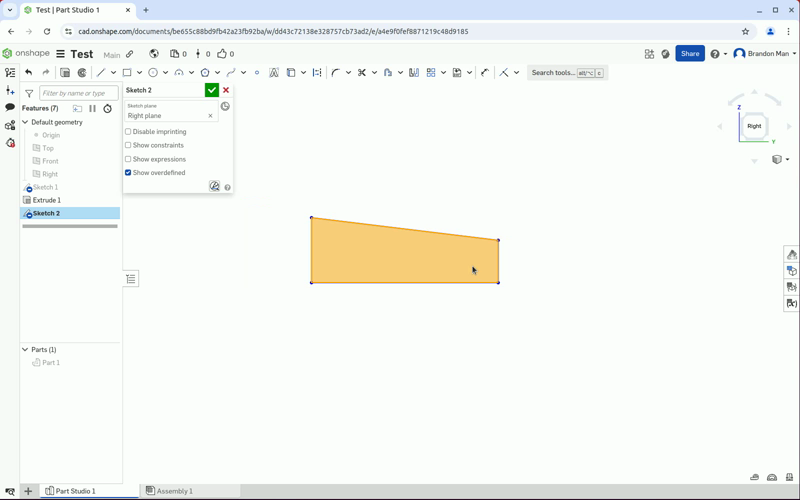
scroll(-6)
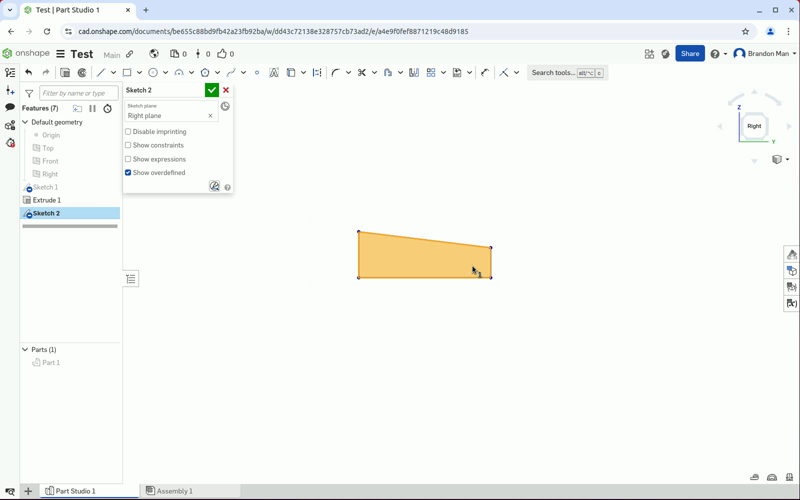
scroll(-6)
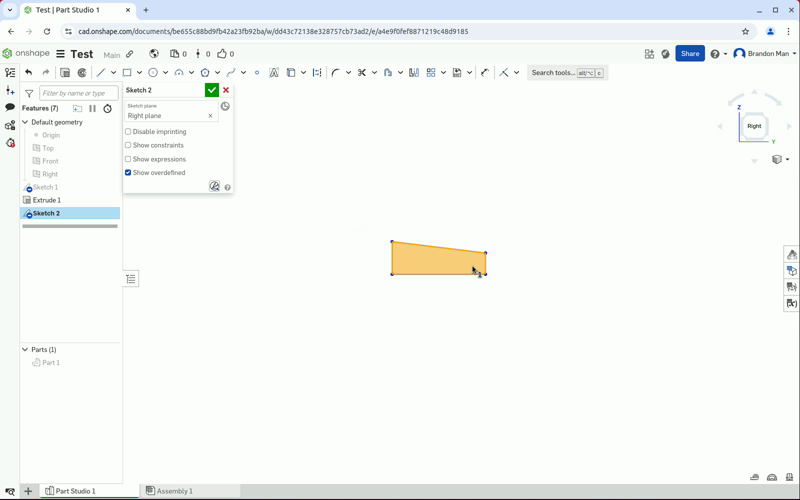
scroll(-6)
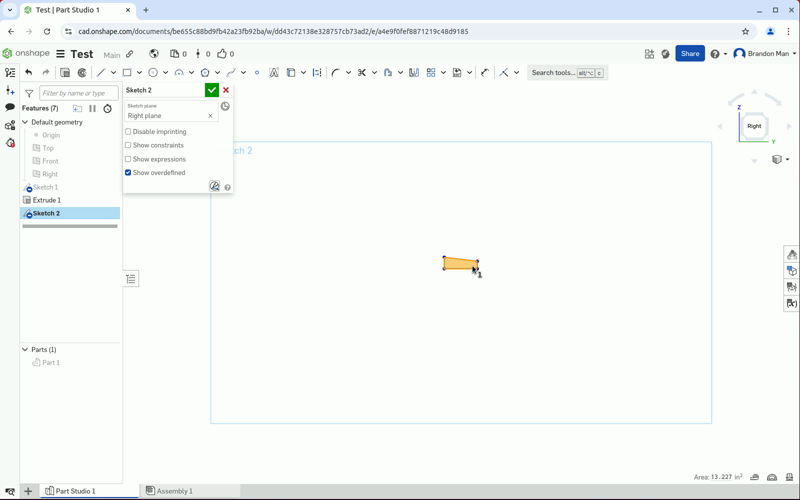
mouse_move(73, 352)
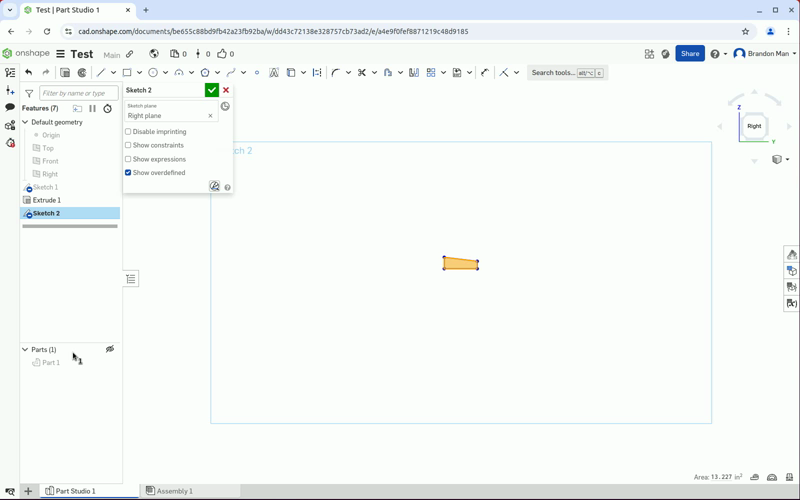
key(shift+y)
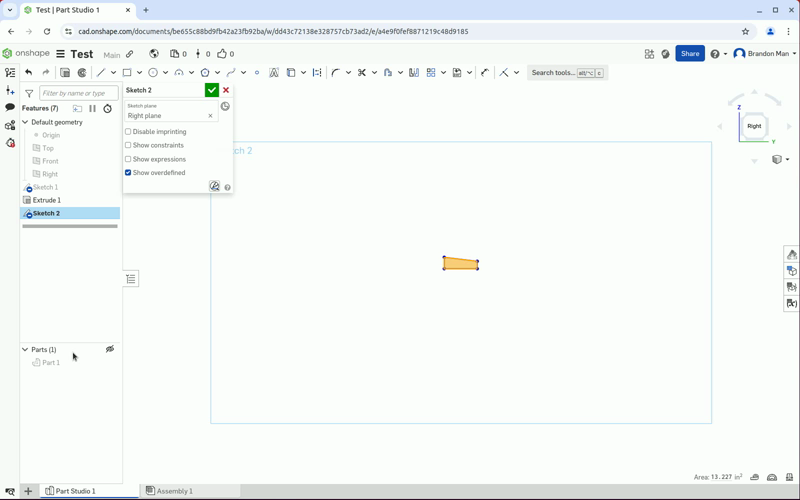
key(shift+e)
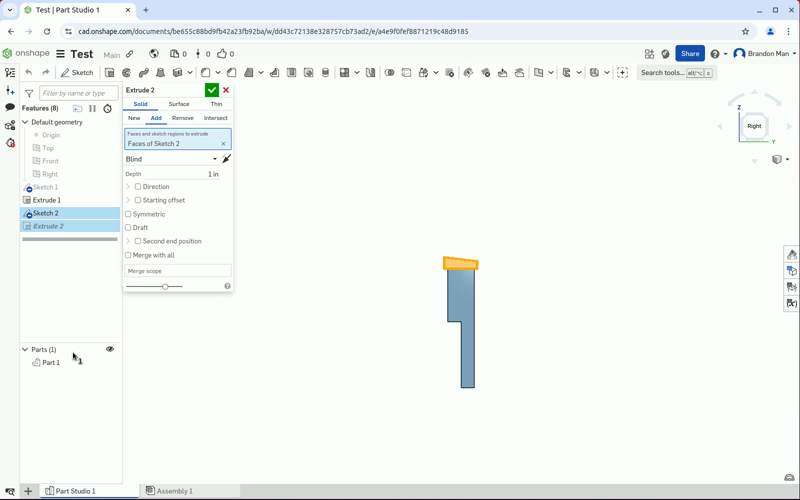
mouse_move(143, 106)
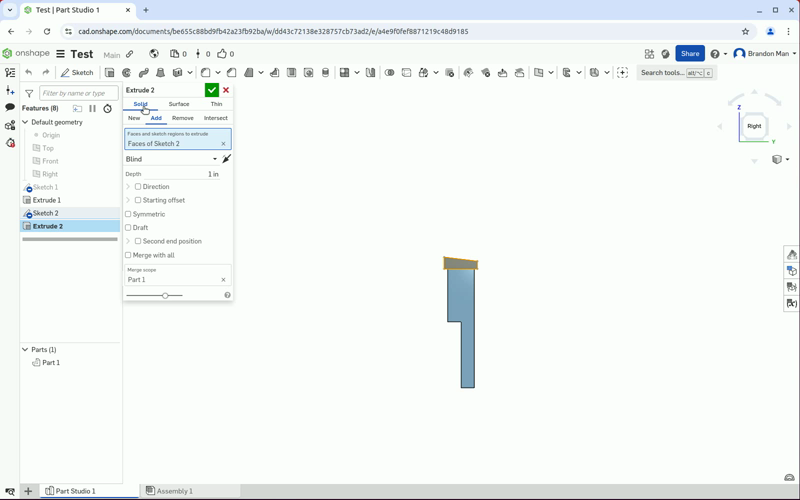
click(143, 106)
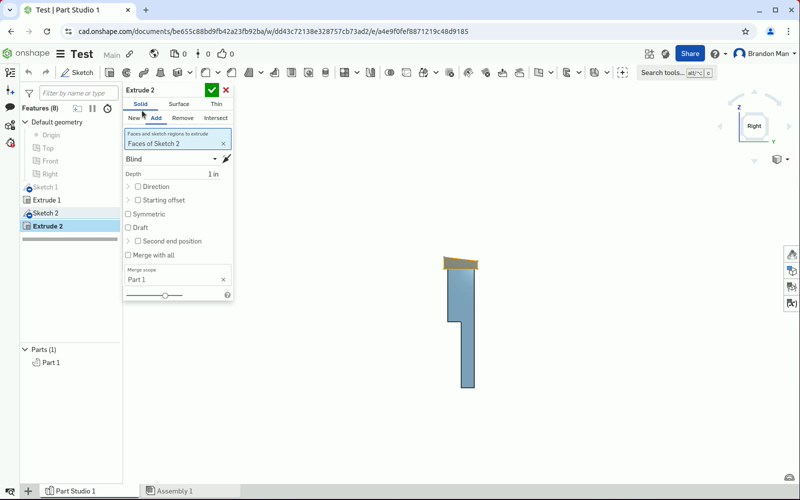
mouse_move(137, 120)
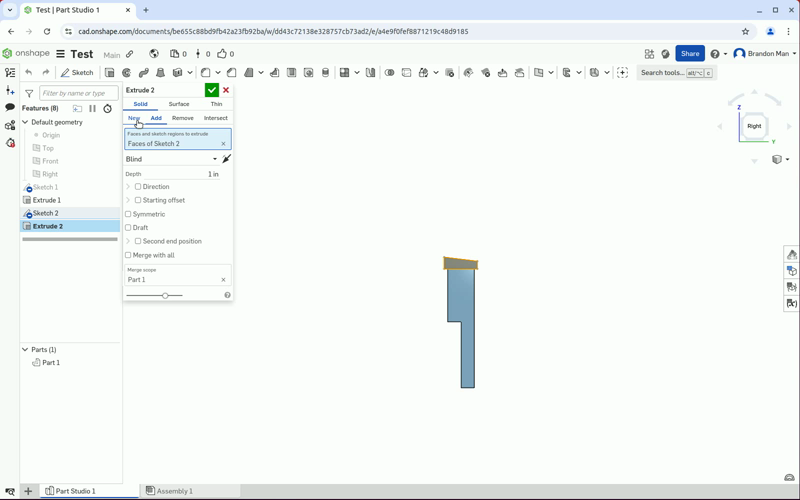
click(137, 120)
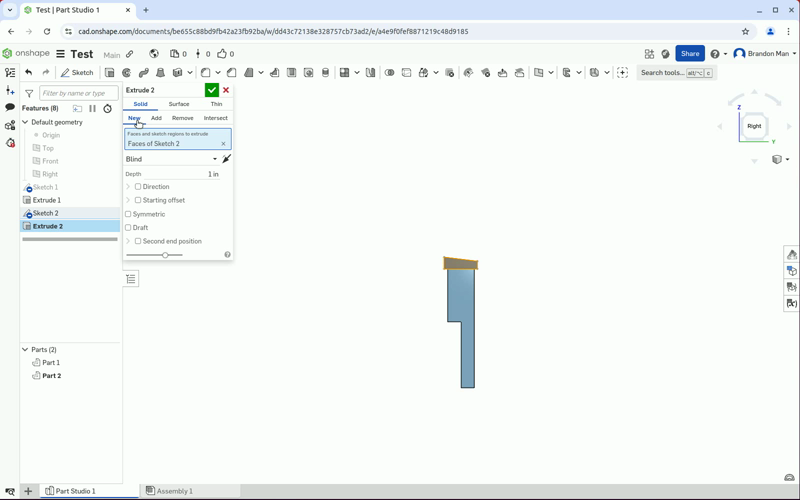
key(tab, 4)
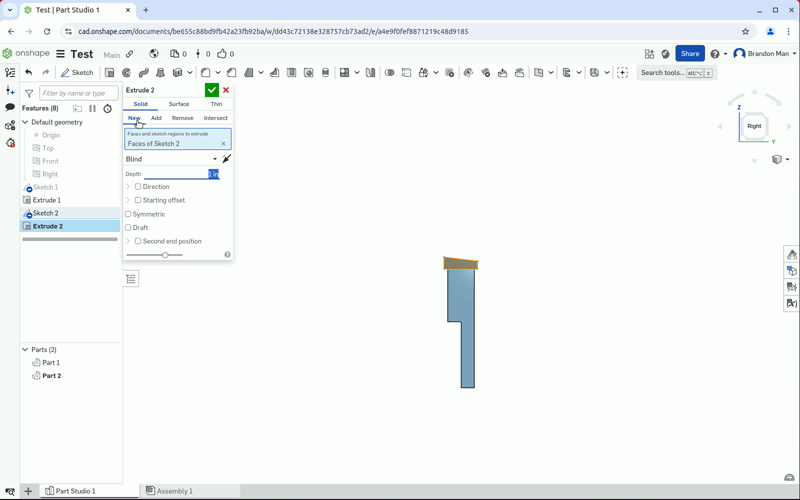
text(23.108)
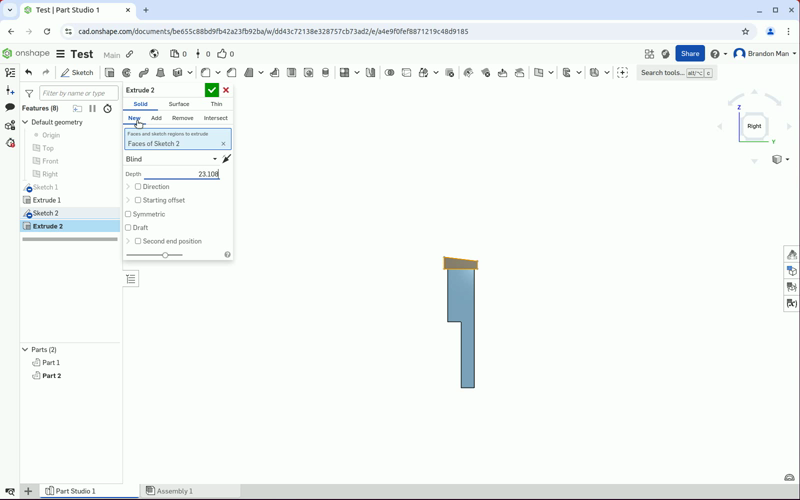
key(enter)
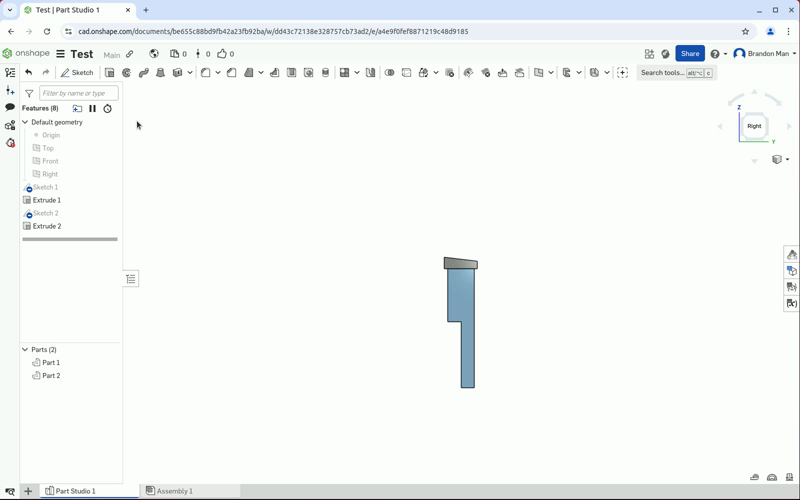
key(shift+h)
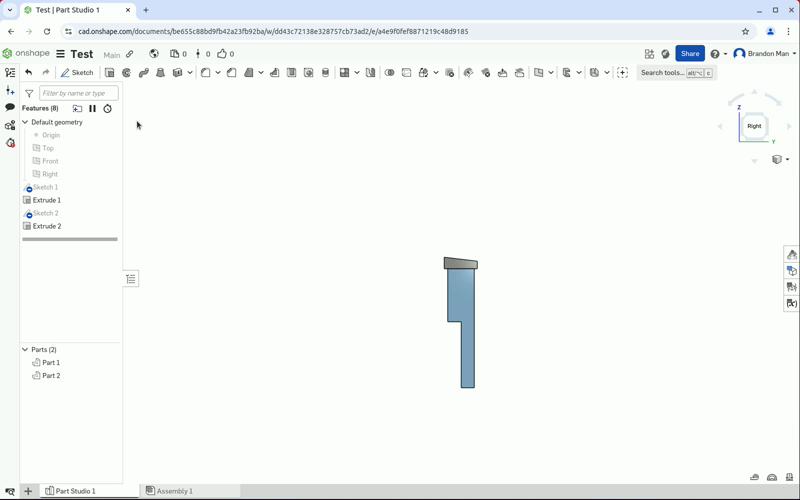
key(shift+h)
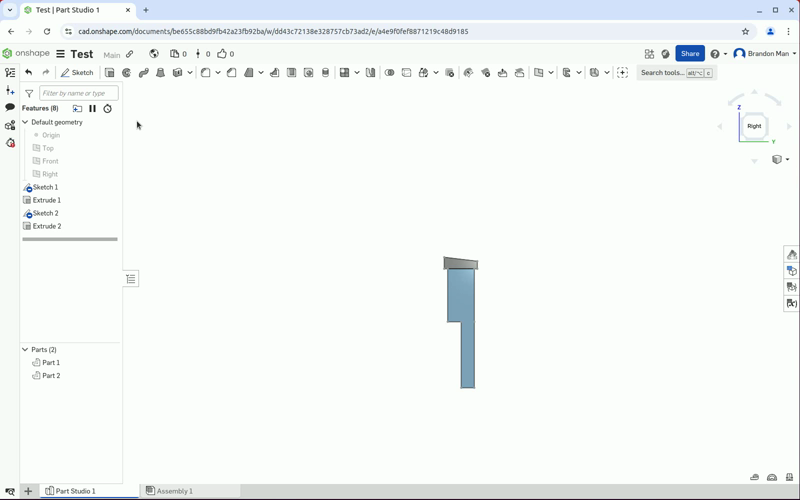
key(shift+7)
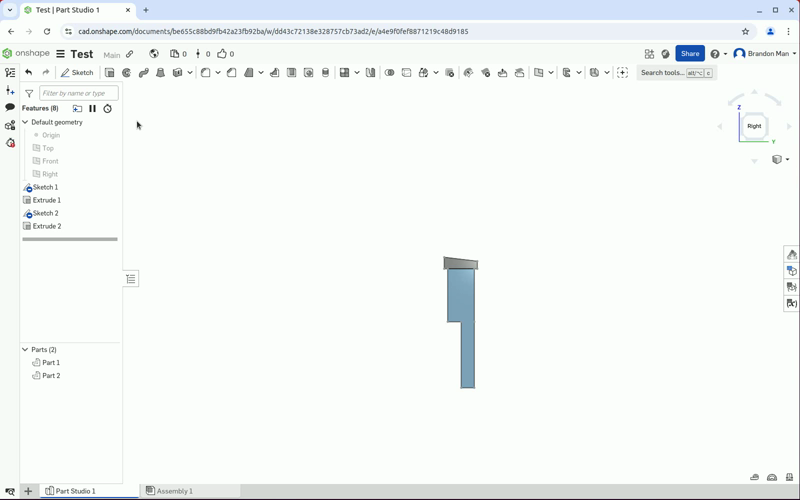
key(right, 2)
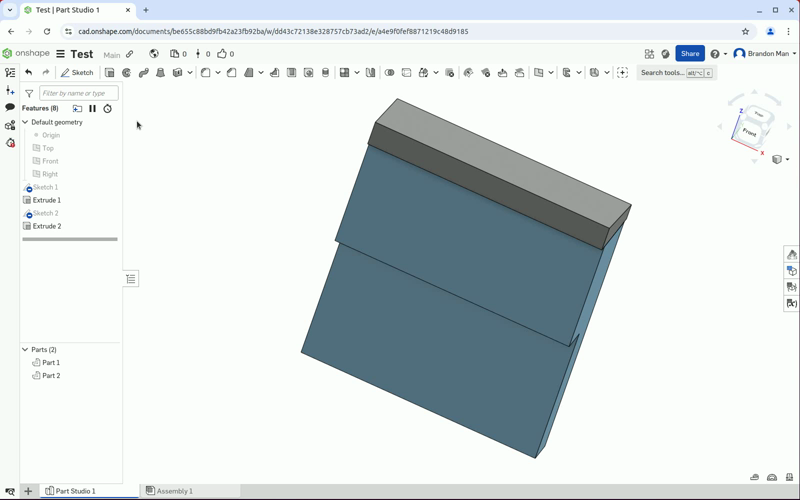
key(down, 2)
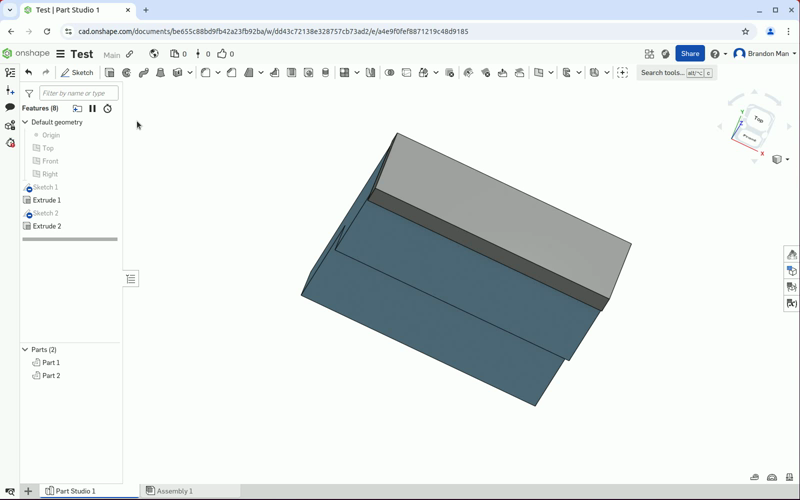
key(up, 2)
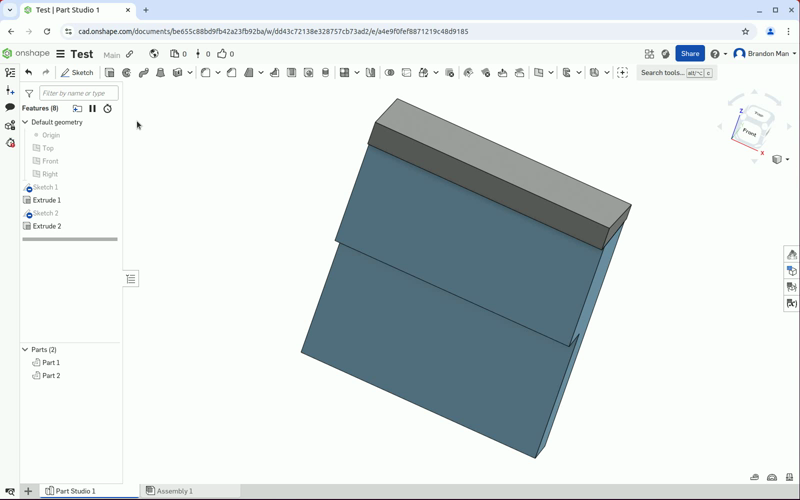
key(left, 2)
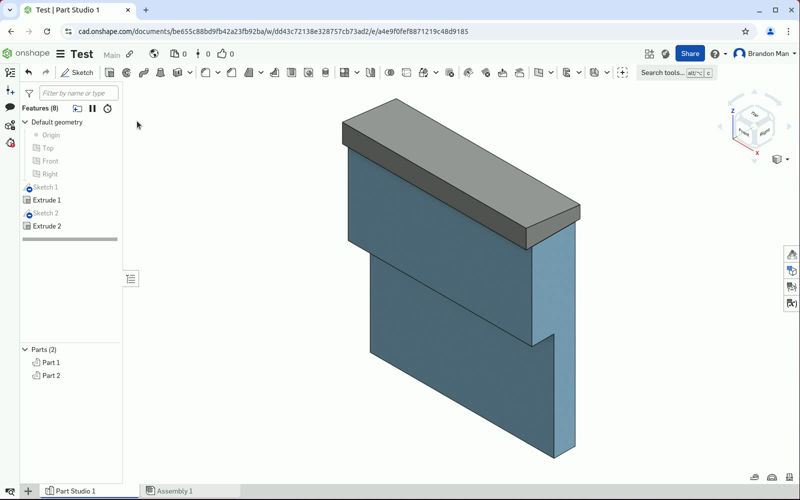
mouse_move(73, 189)
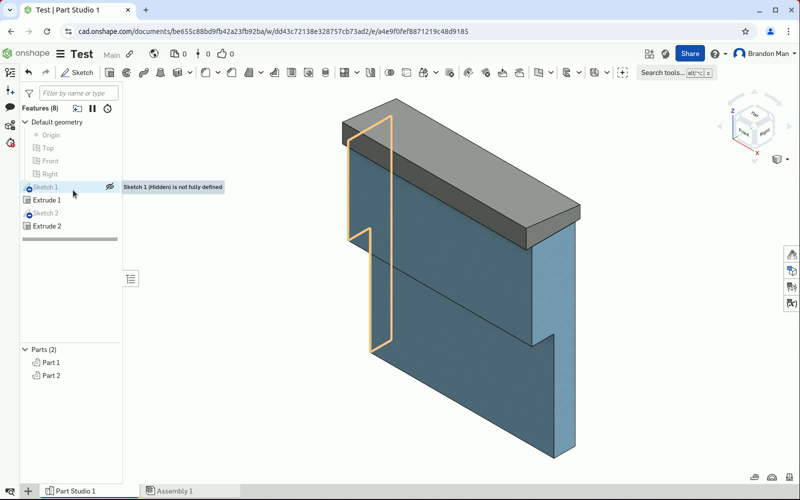
click(73, 189)